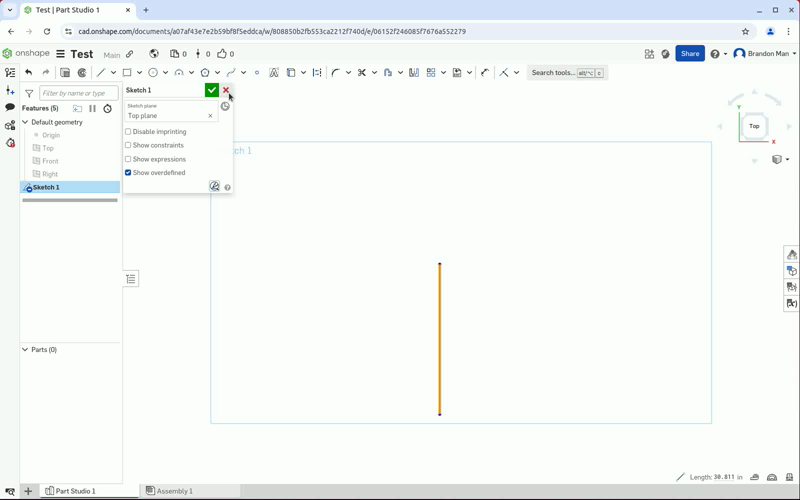
key(shift+h)
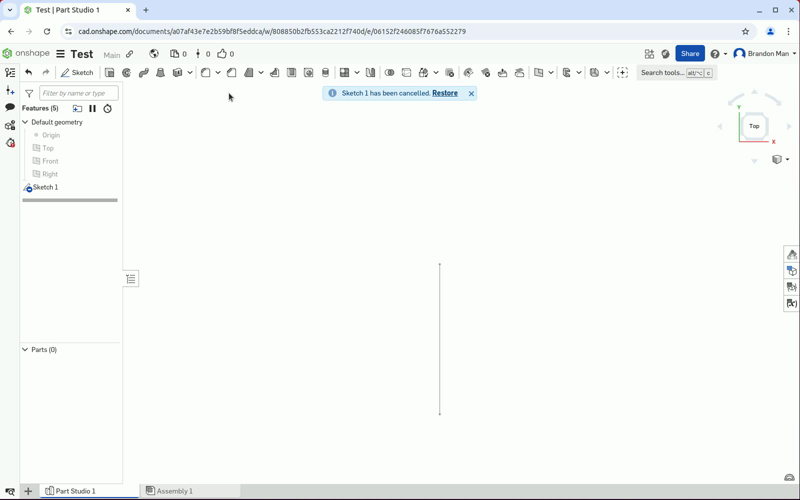
mouse_move(73, 352)
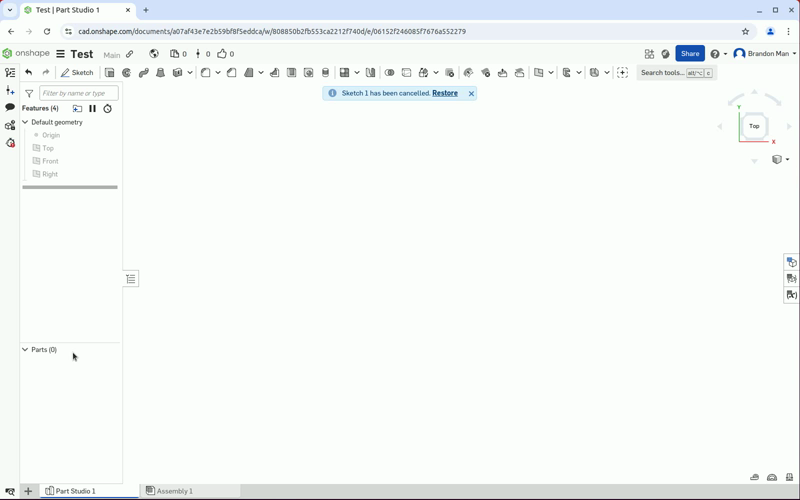
key(y)
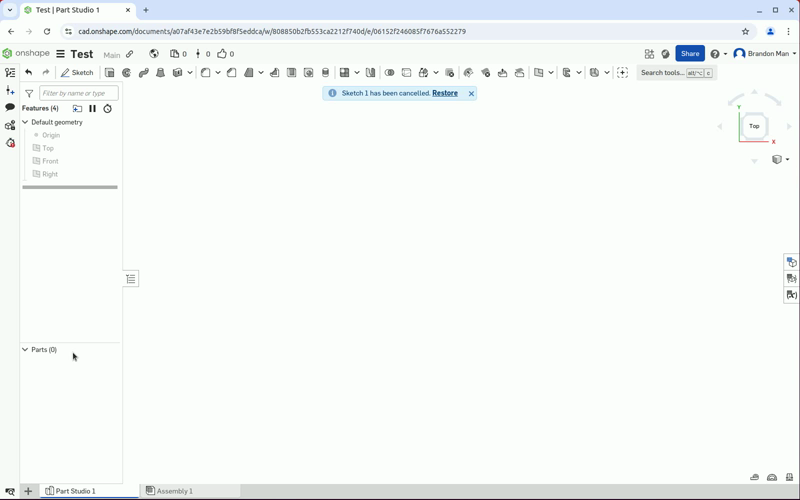
key(shift+p)
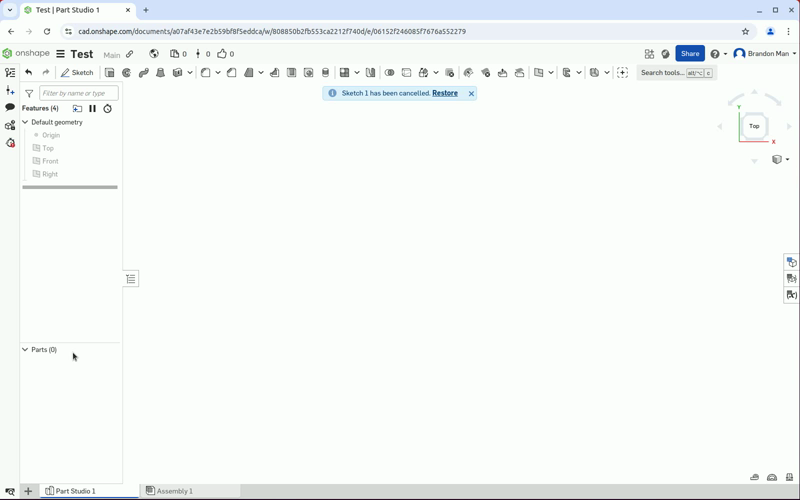
key(space)
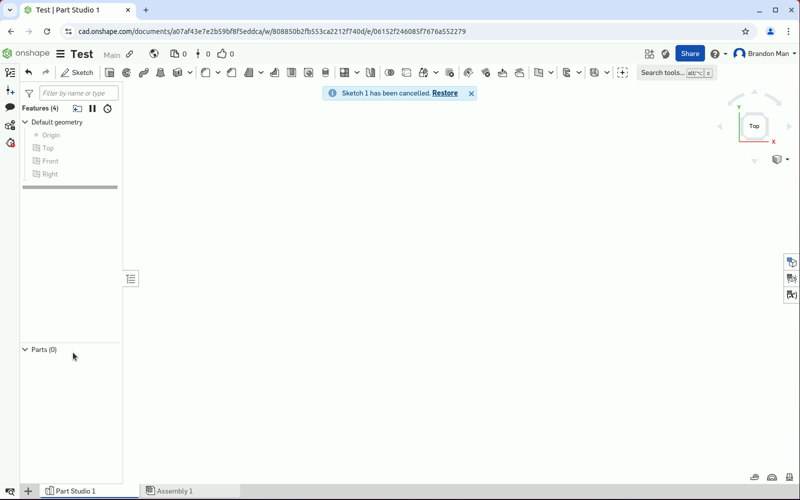
key_down(shift)
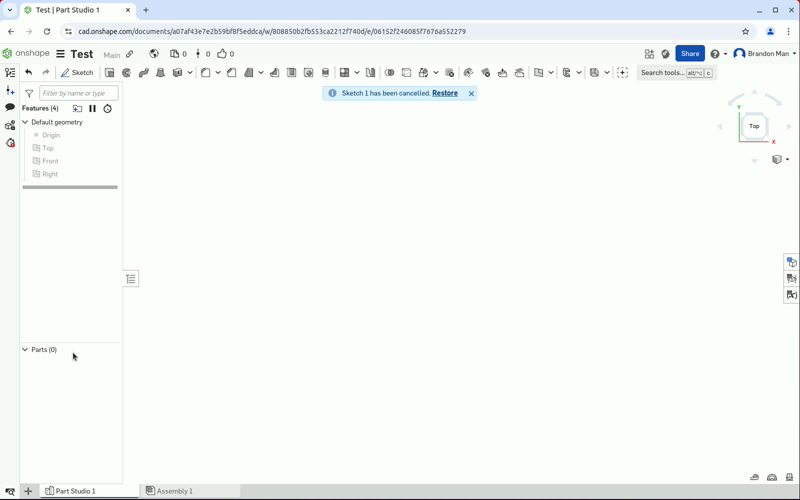
key(up)
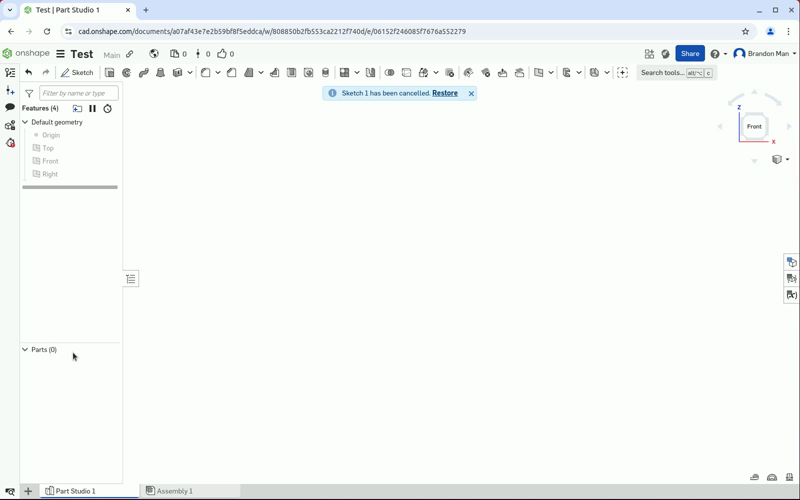
key_up(shift)
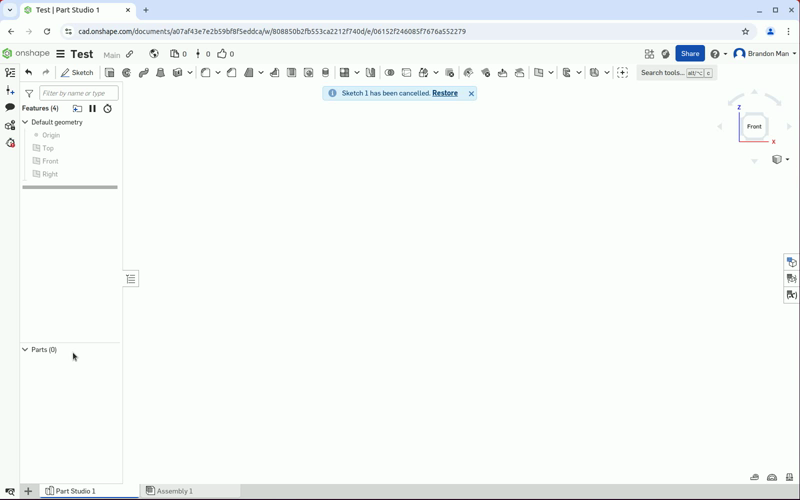
mouse_move(73, 352)
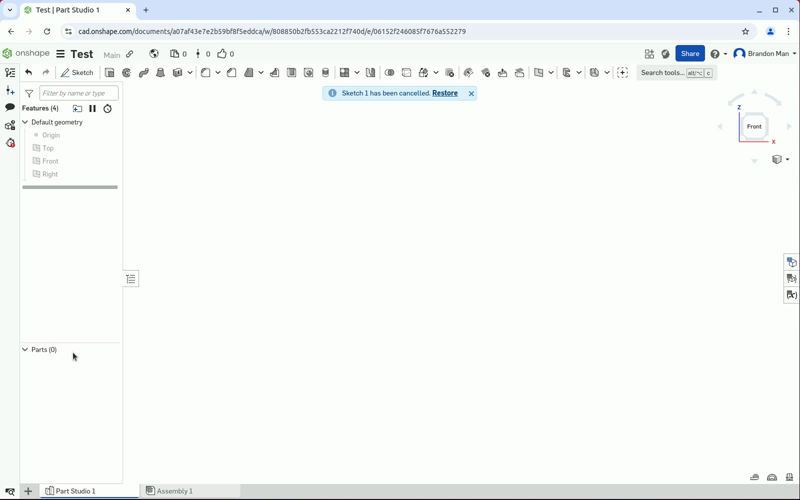
key(shift+y)
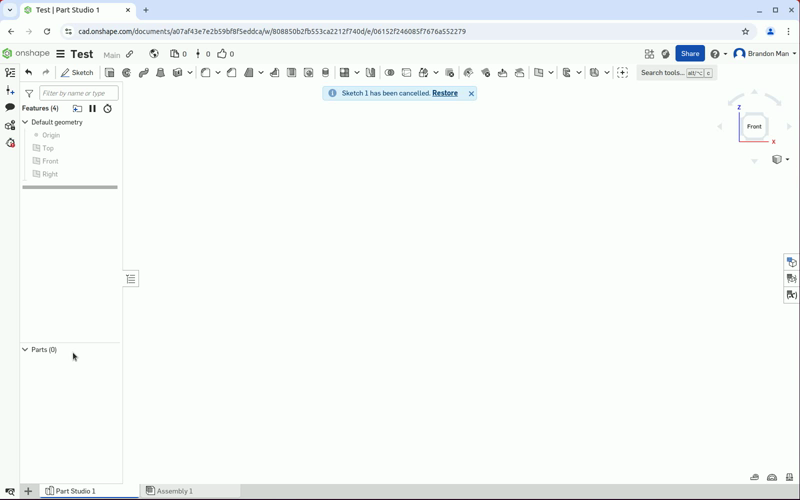
key(shift+s)
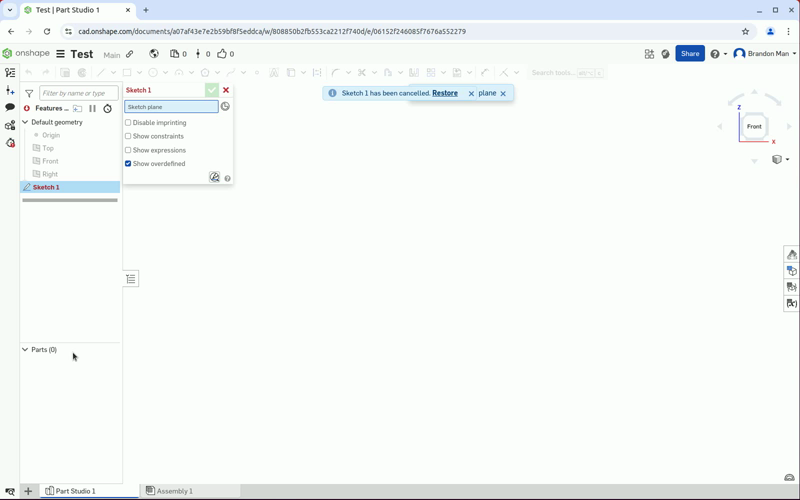
mouse_move(73, 163)
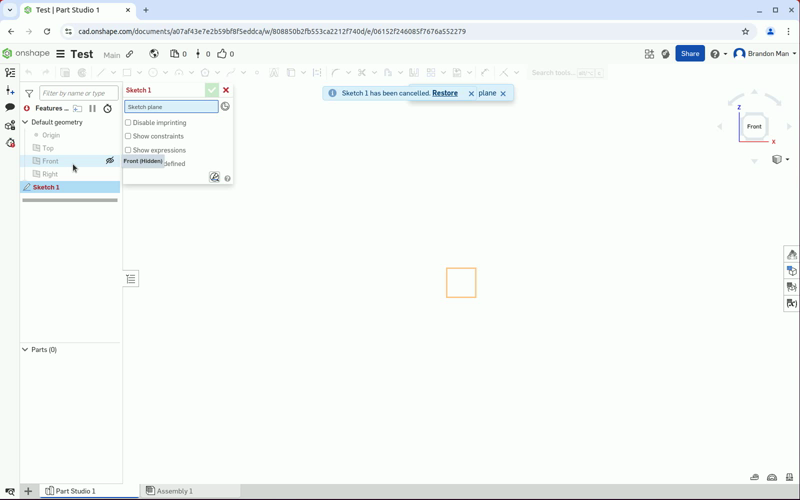
click(73, 163)
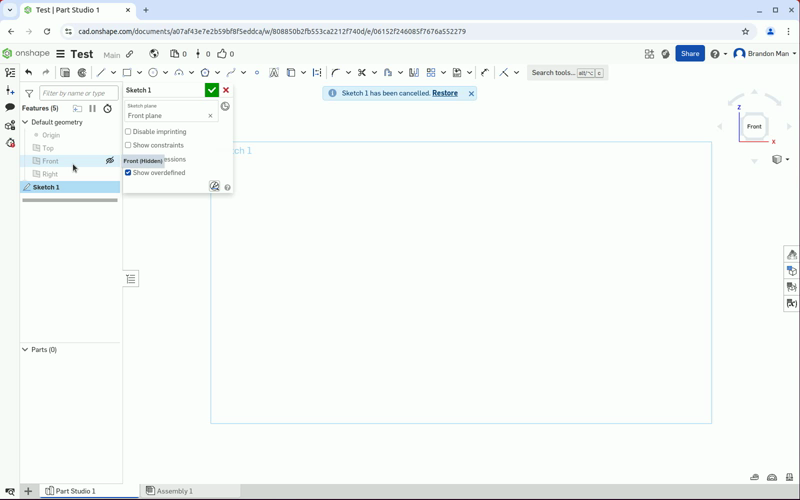
mouse_move(73, 352)
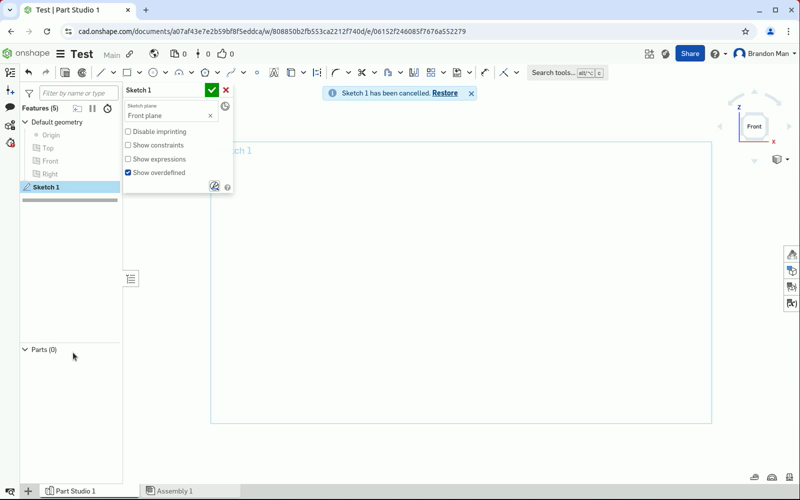
key(y)
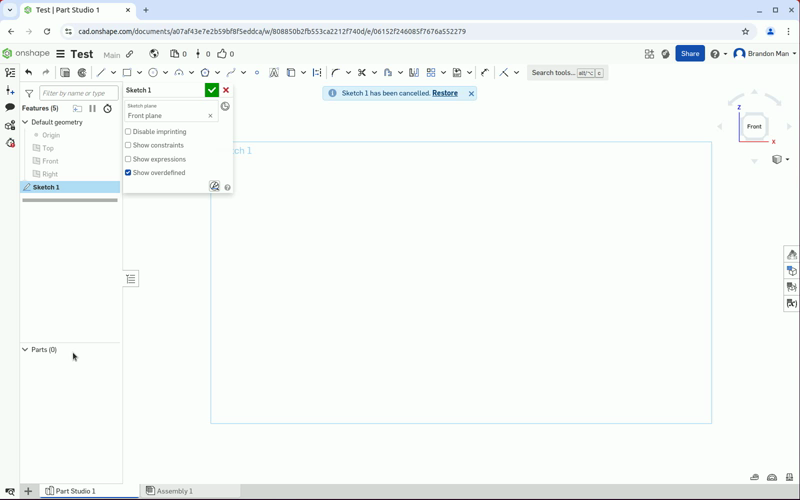
key(l)
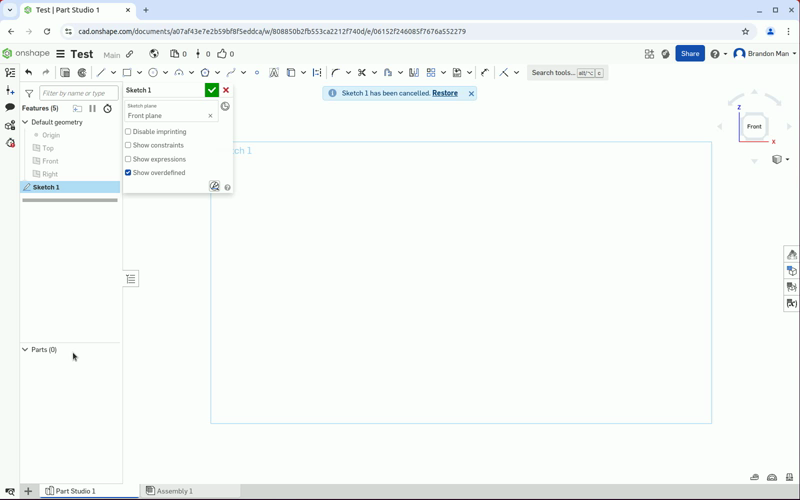
key_down(shift)
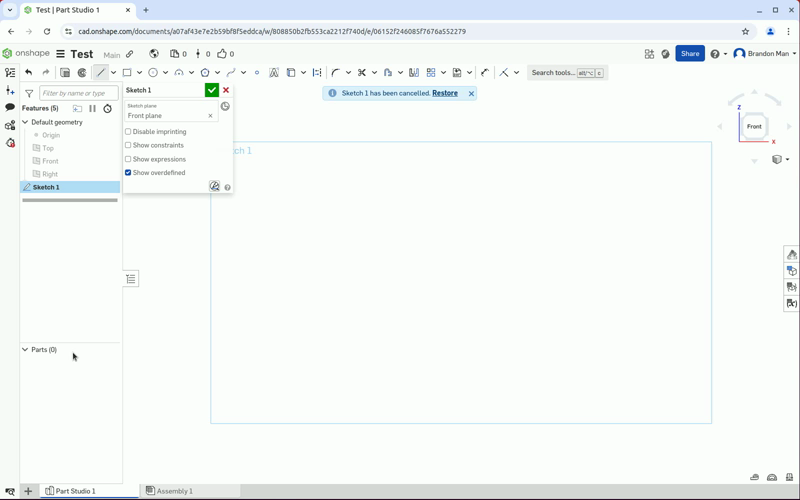
mouse_move(460, 282)
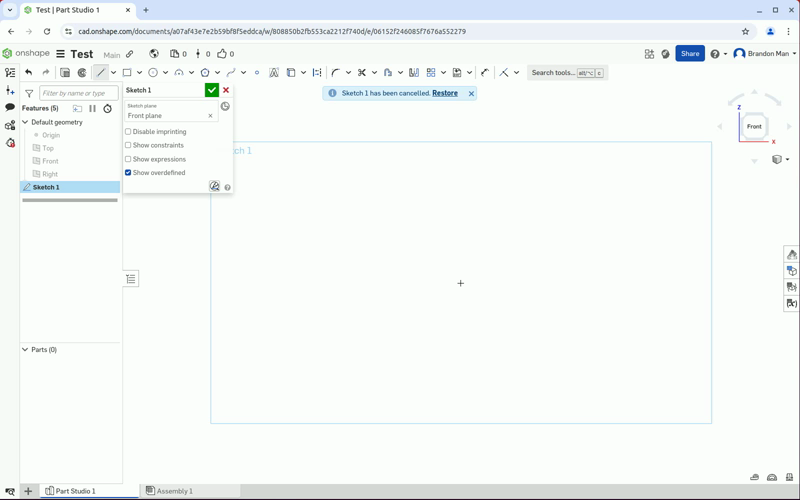
click(460, 282)
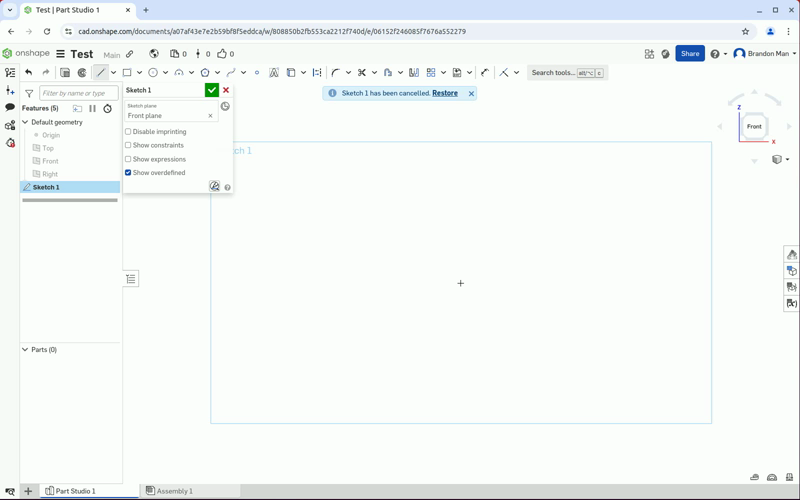
key_up(shift)
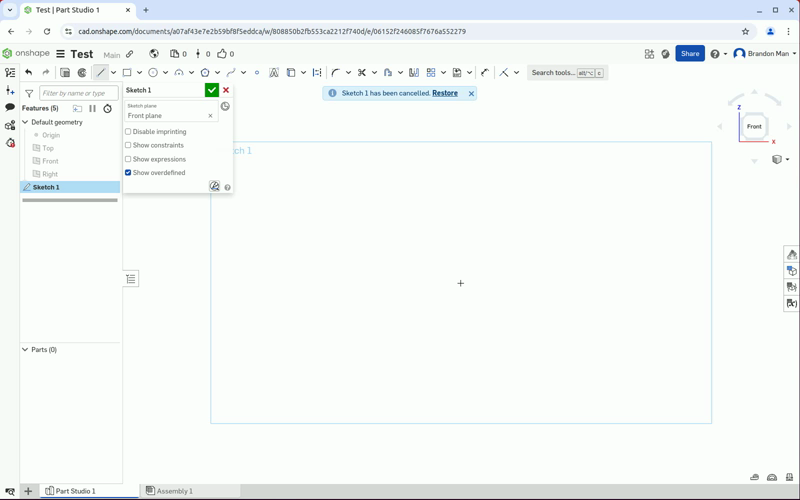
key_down(shift)
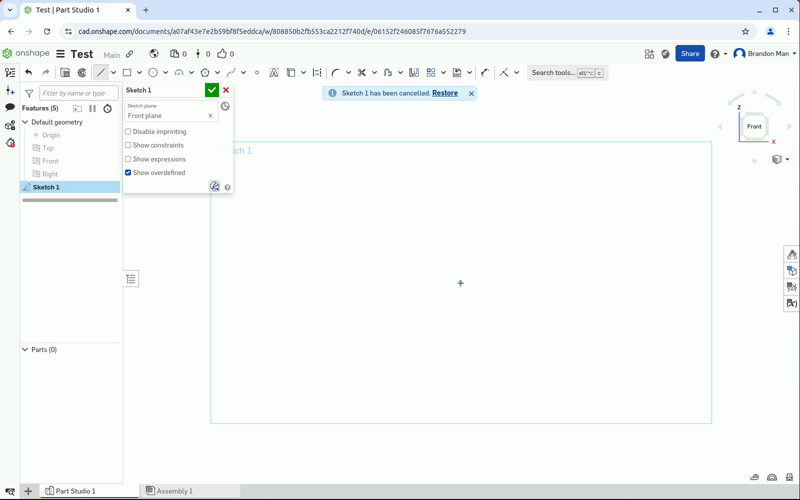
mouse_move(573, 282)
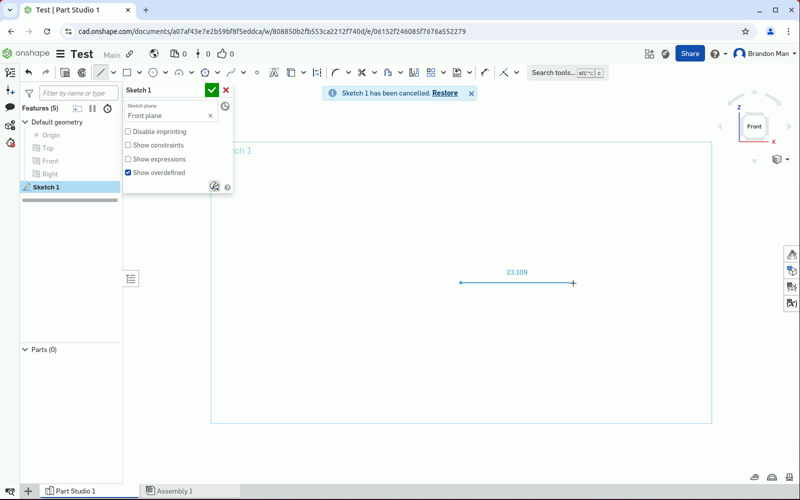
click(573, 282)
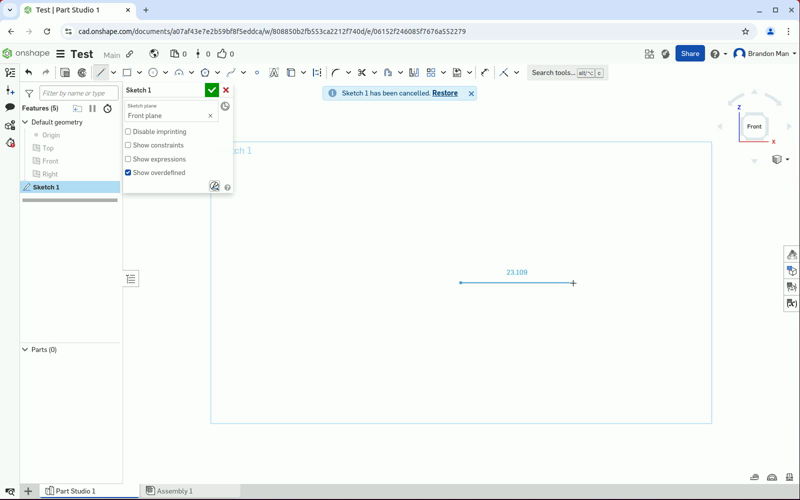
key_up(shift)
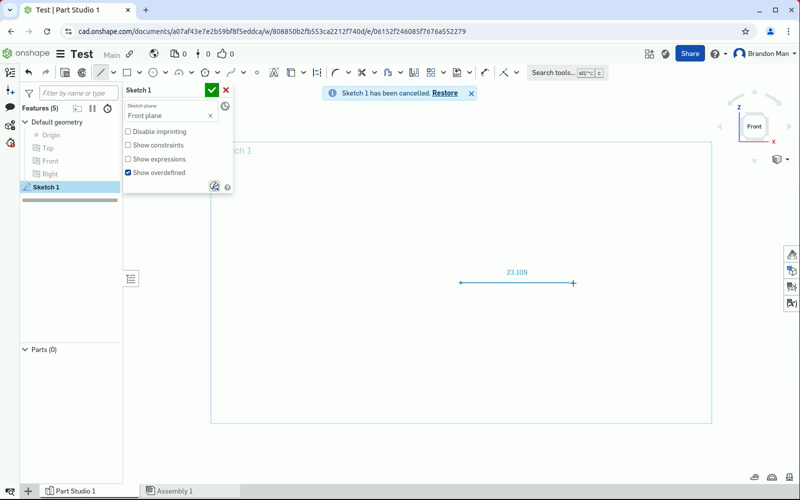
key_down(shift)
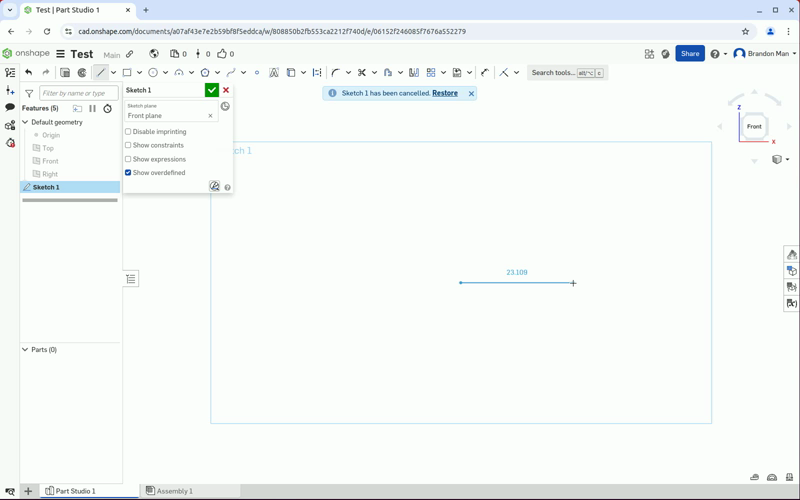
mouse_move(589, 282)
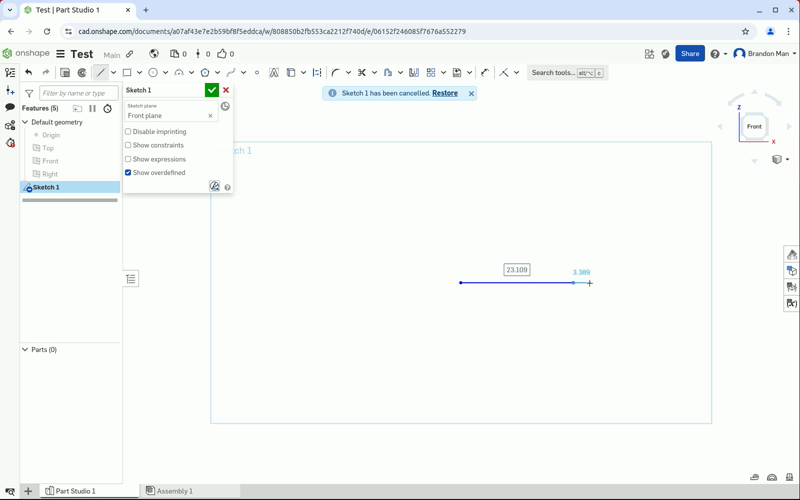
mouse_move(549, 259)
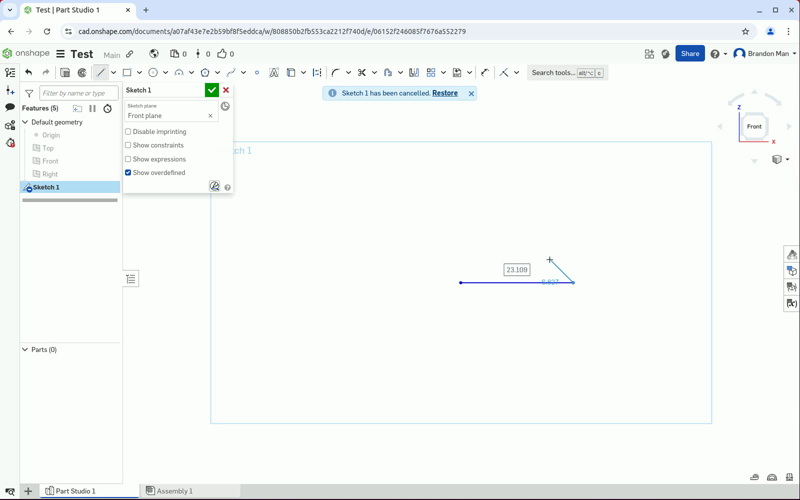
click(549, 259)
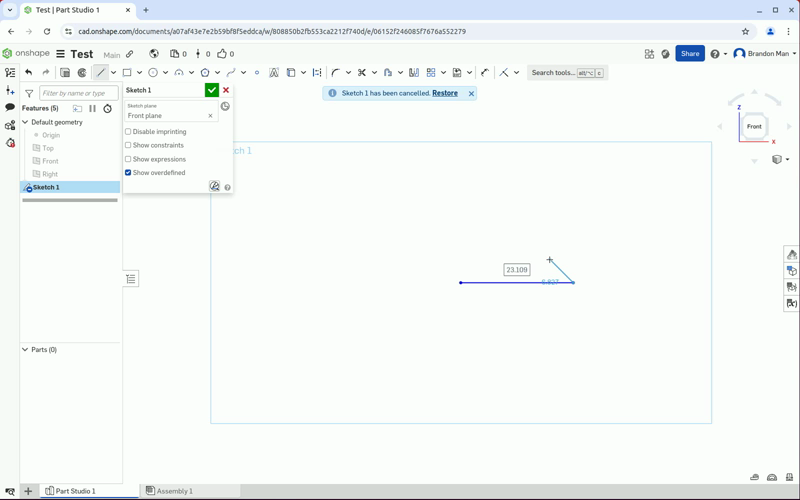
key_up(shift)
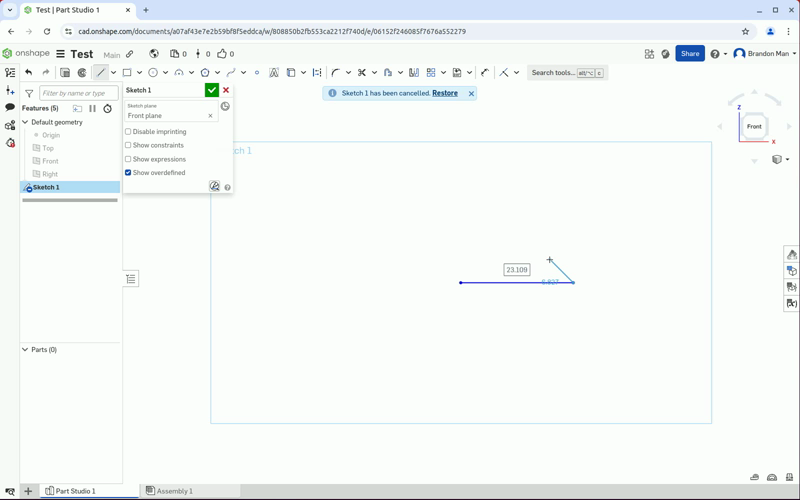
key_down(shift)
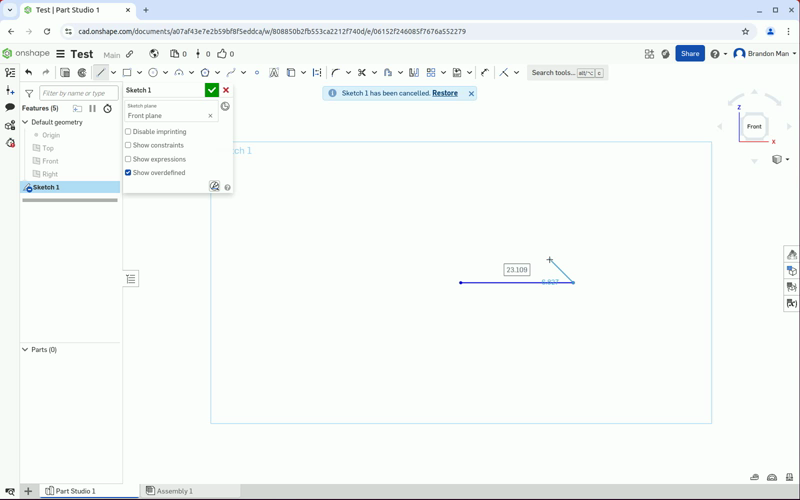
mouse_move(579, 259)
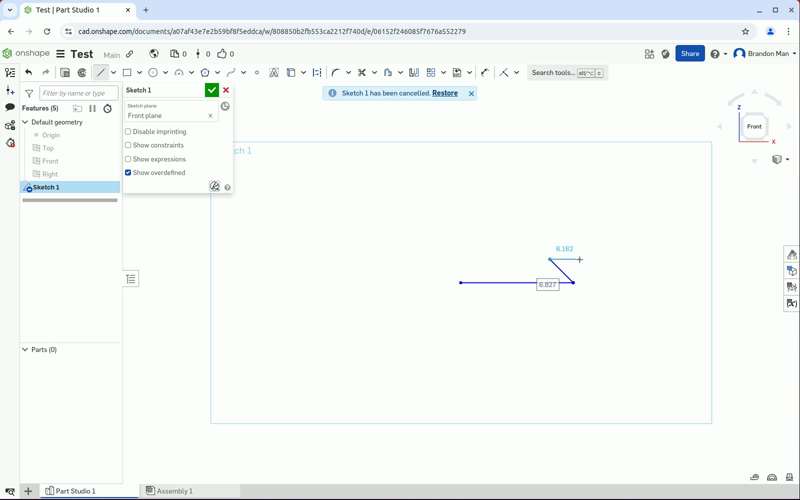
mouse_move(508, 259)
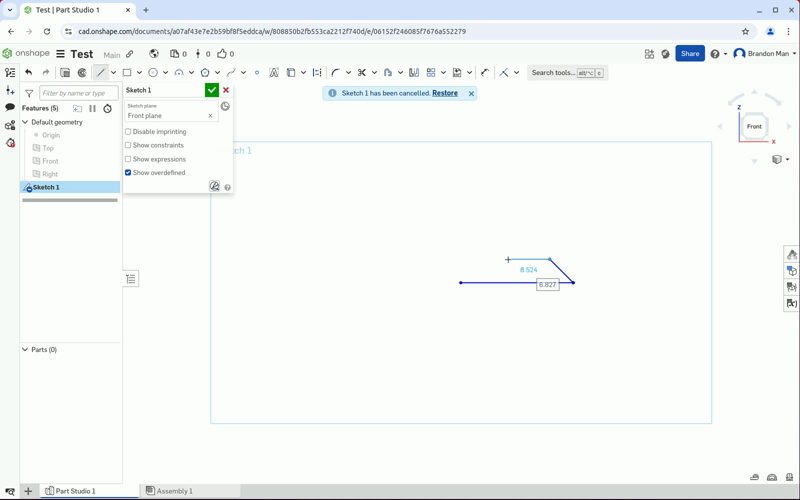
click(508, 259)
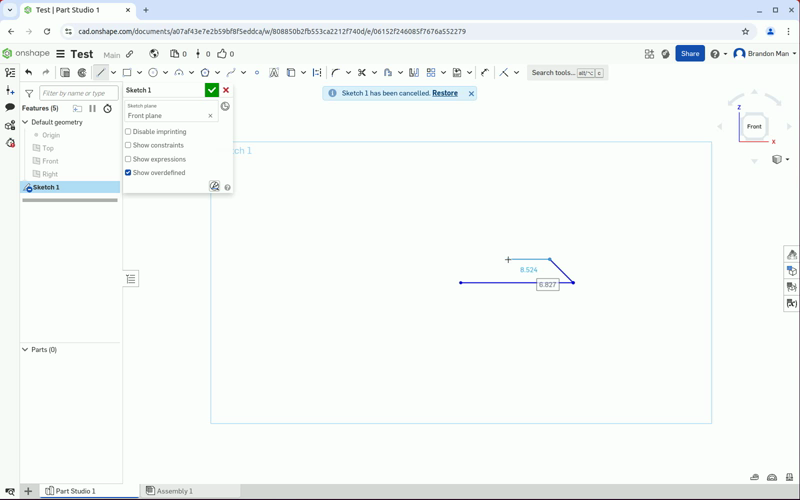
key_up(shift)
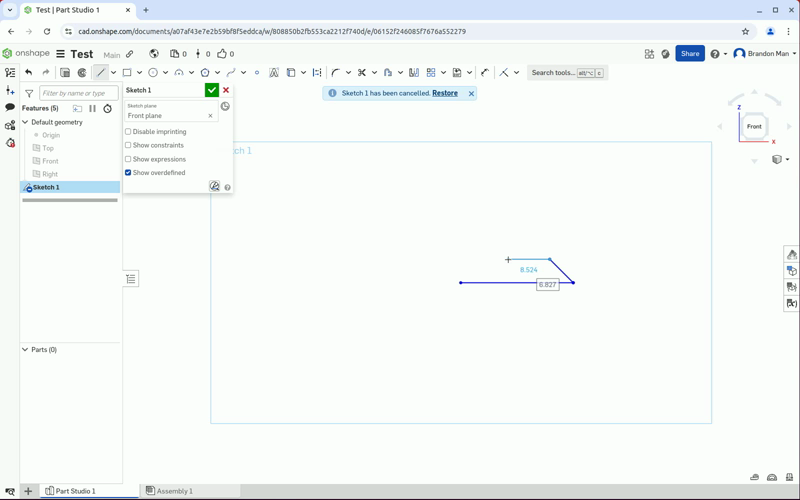
key(esc)
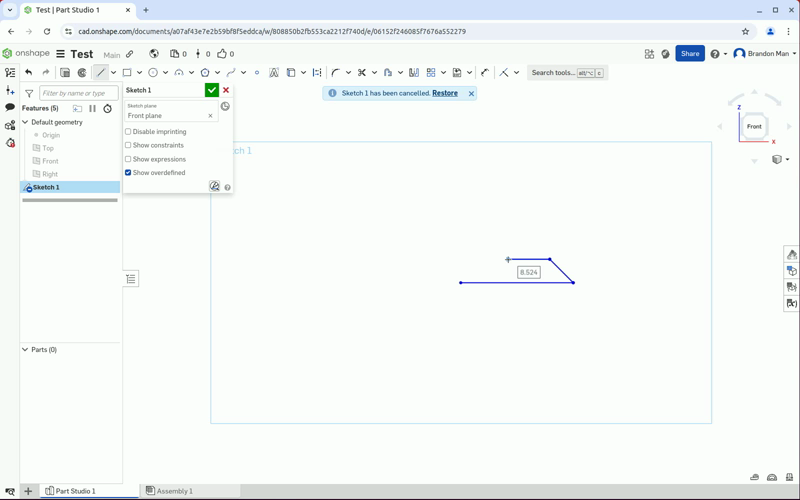
key(a)
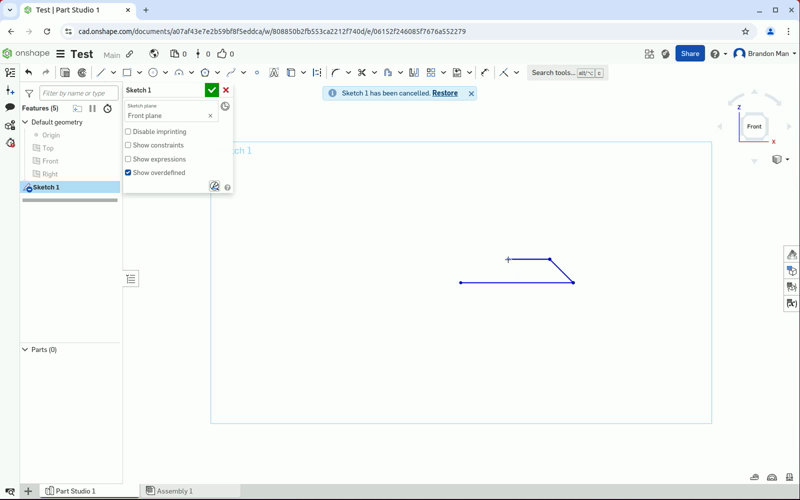
mouse_move(508, 259)
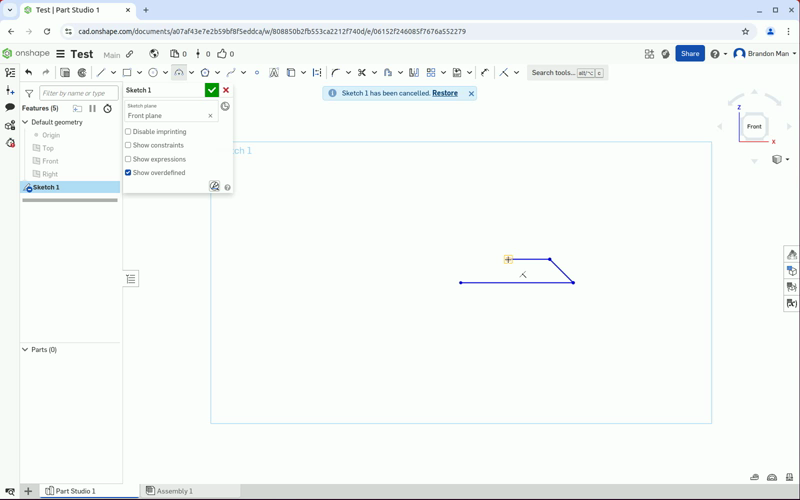
click(508, 259)
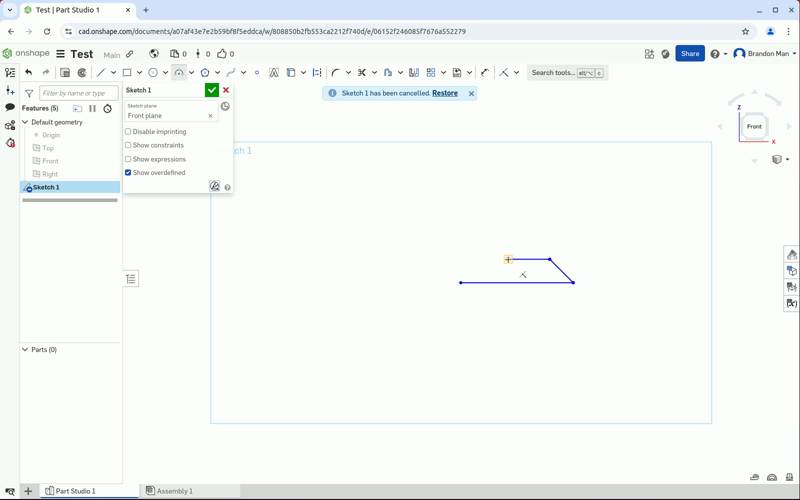
key_down(shift)
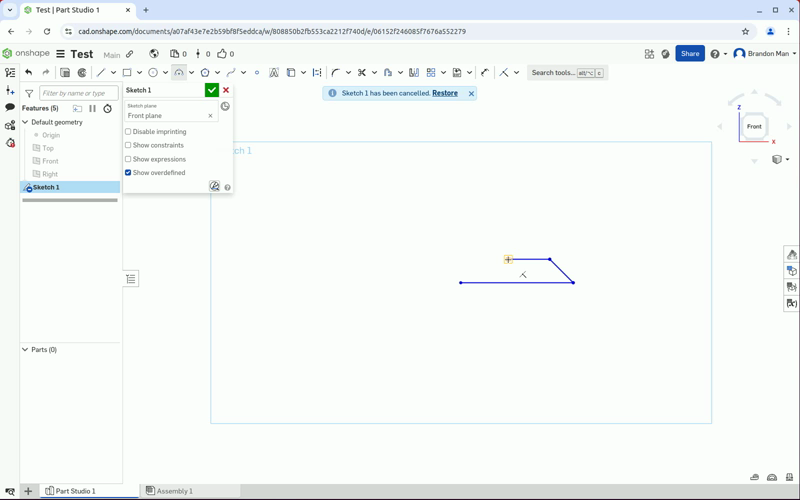
mouse_move(470, 259)
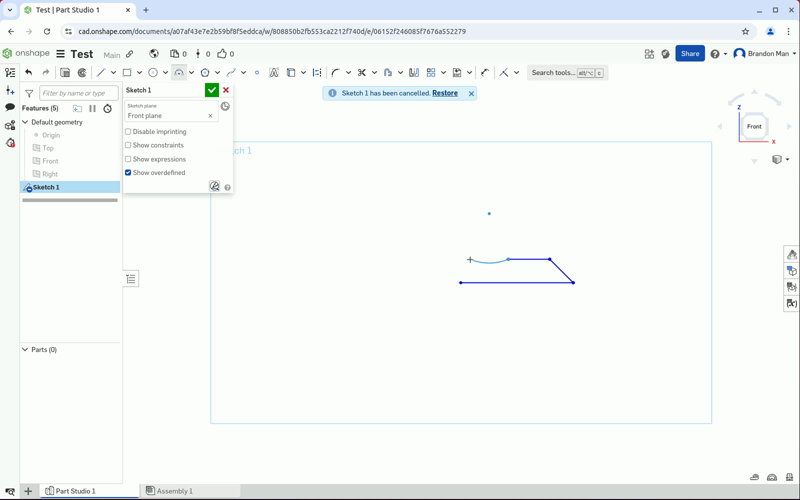
click(470, 259)
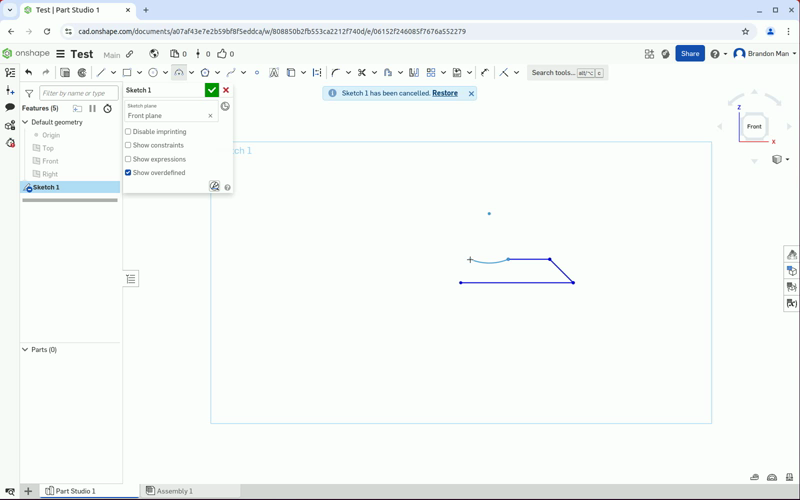
mouse_move(489, 240)
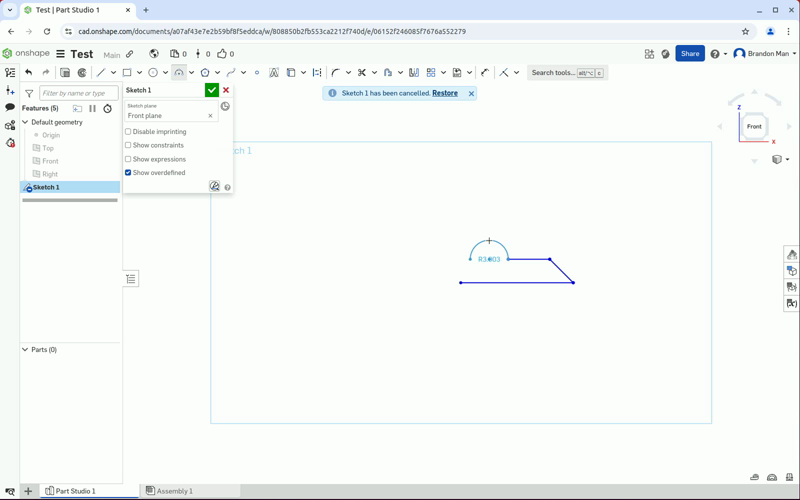
click(489, 240)
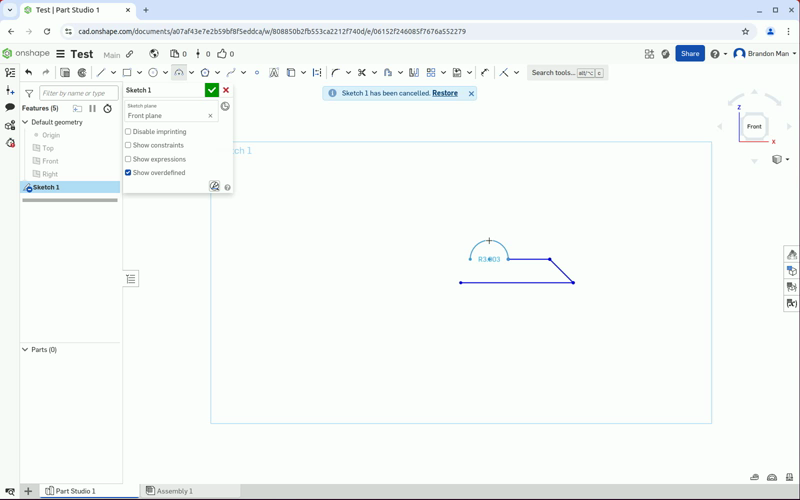
key_up(shift)
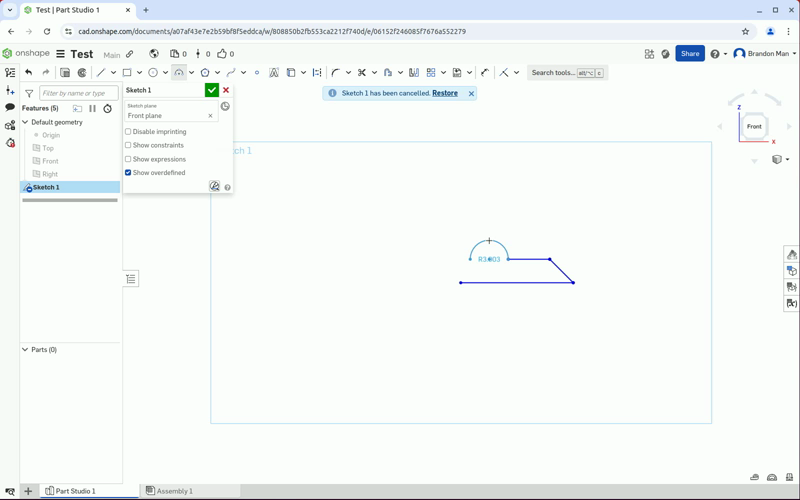
key(esc)
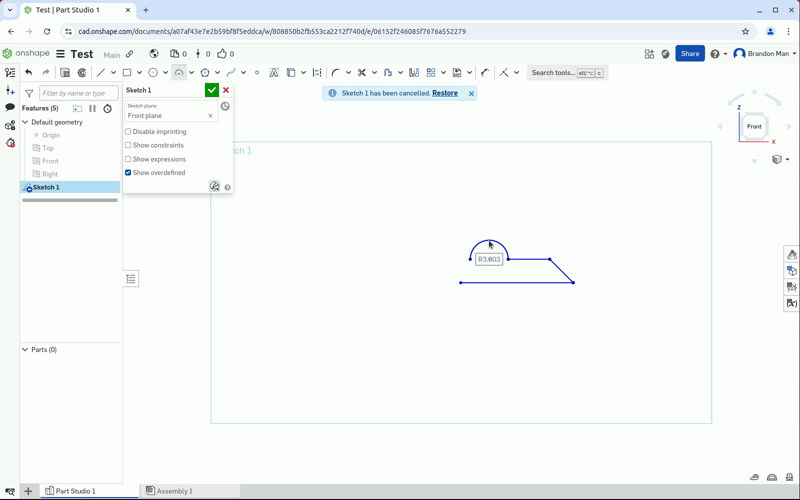
key(l)
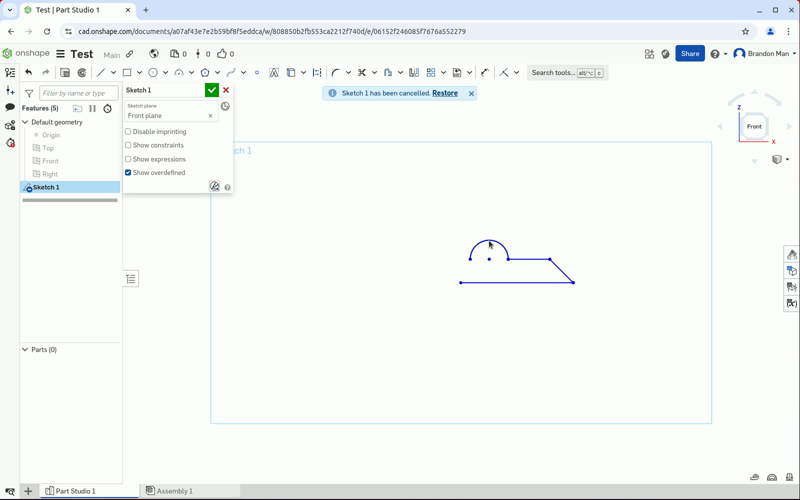
mouse_move(470, 259)
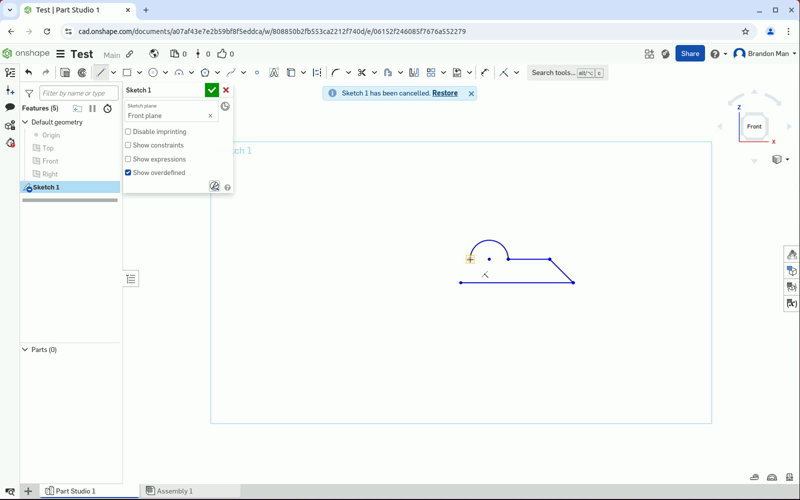
click(470, 259)
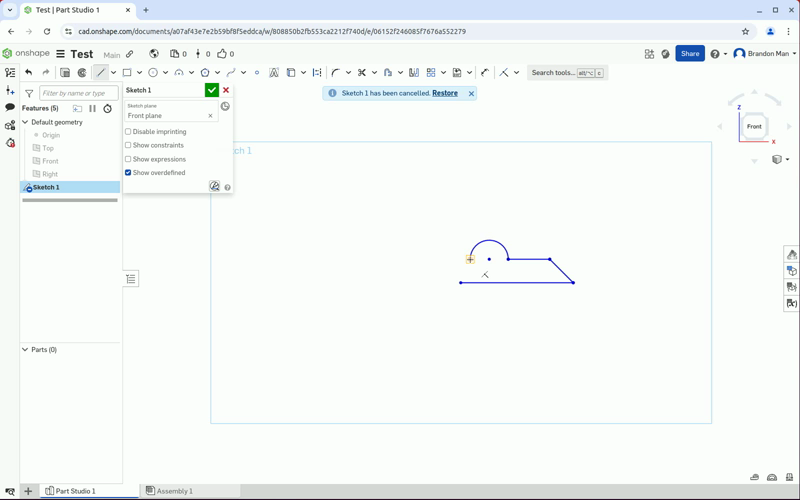
key_down(shift)
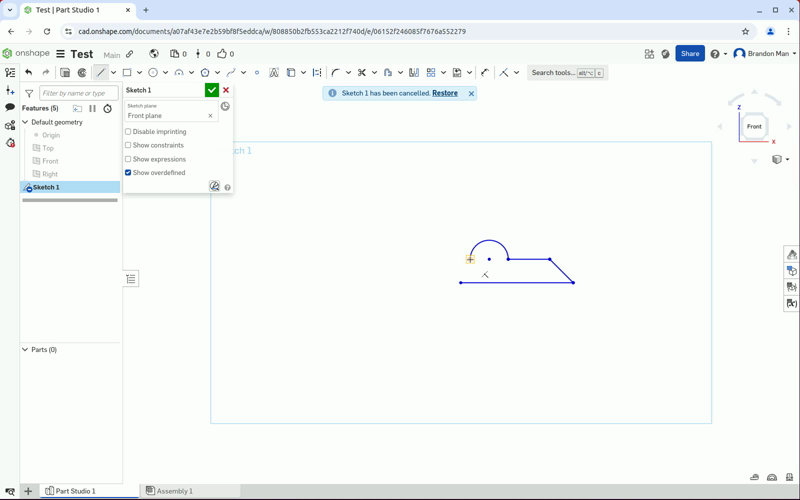
mouse_move(500, 259)
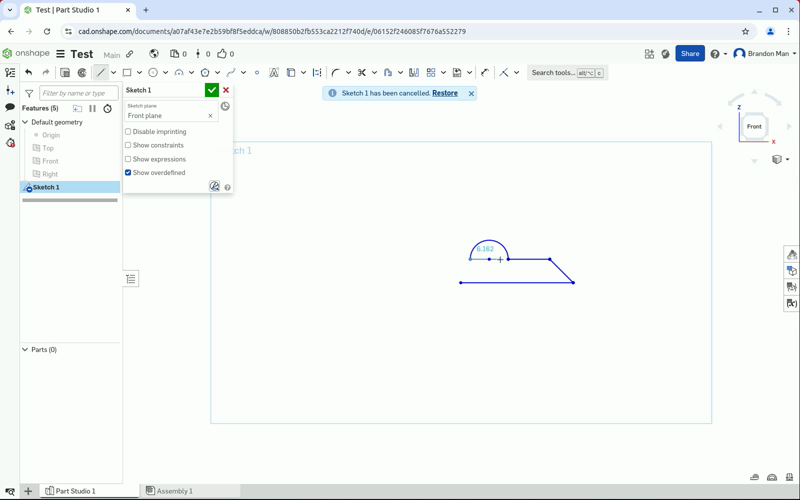
mouse_move(460, 259)
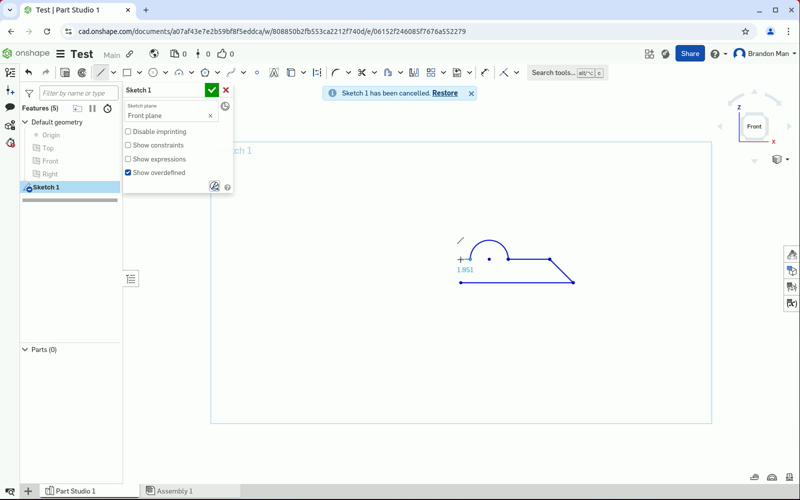
click(460, 259)
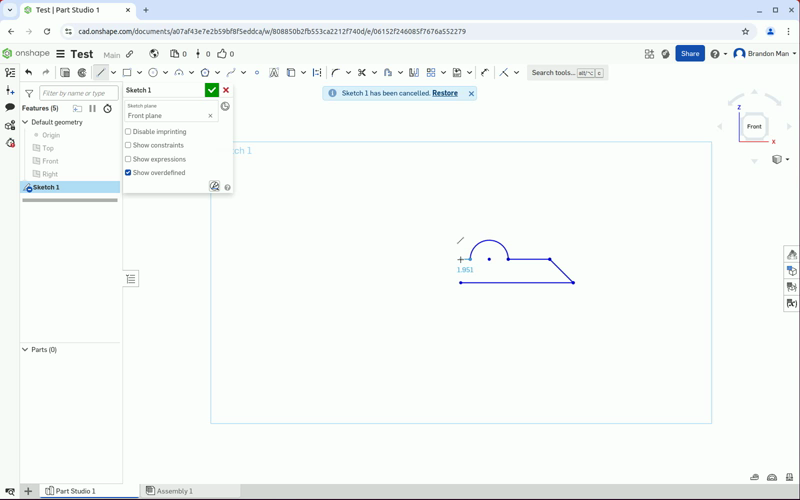
key_up(shift)
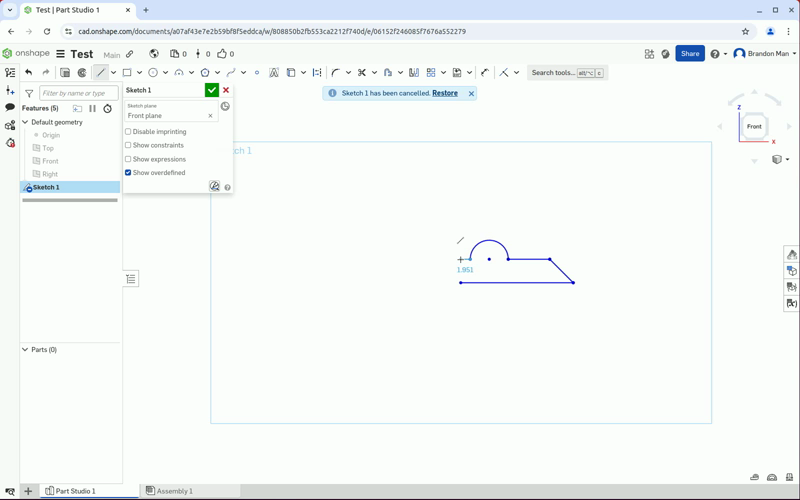
mouse_move(490, 259)
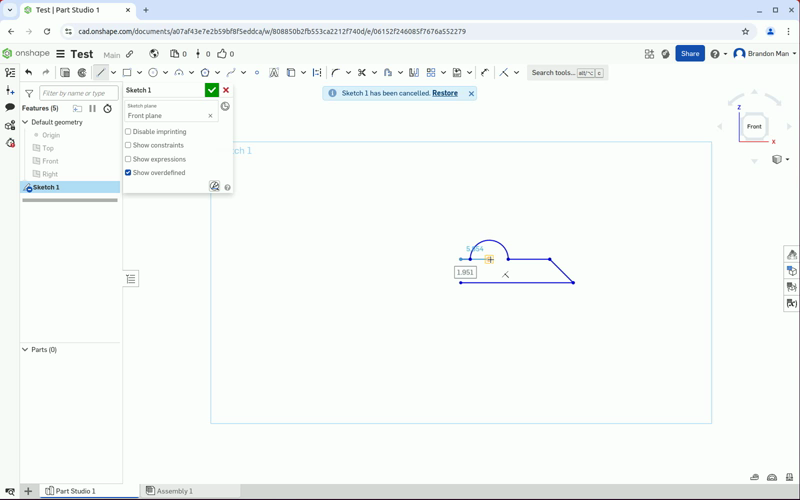
key_down(shift)
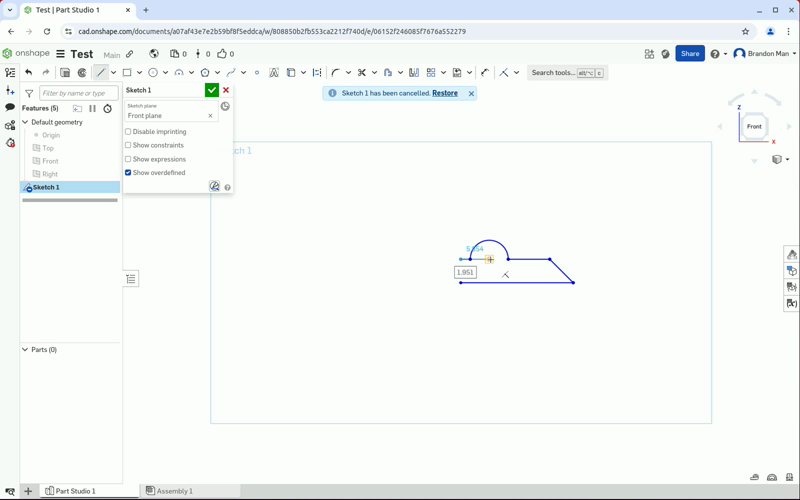
mouse_move(460, 282)
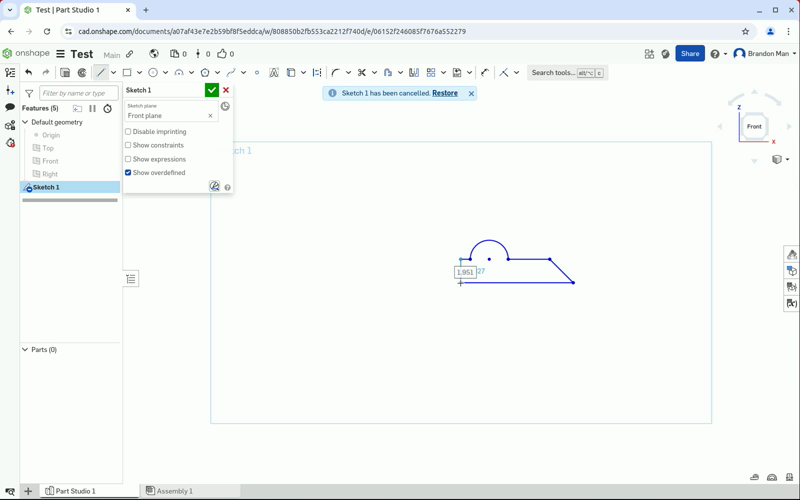
key_up(shift)
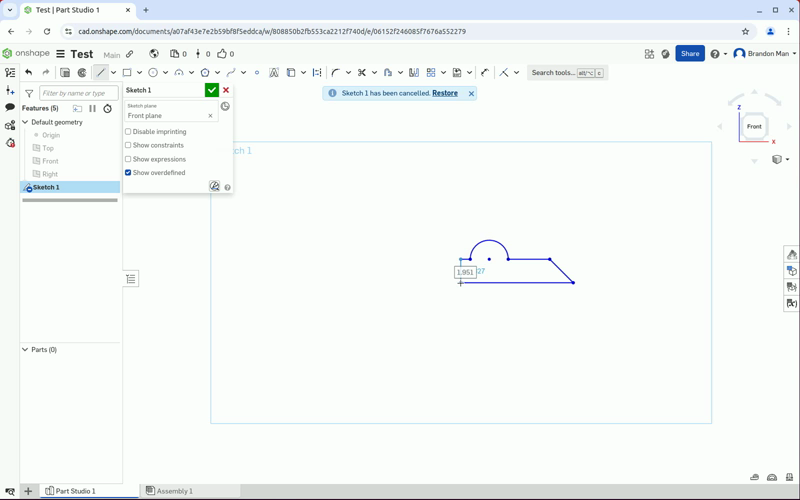
click(460, 282)
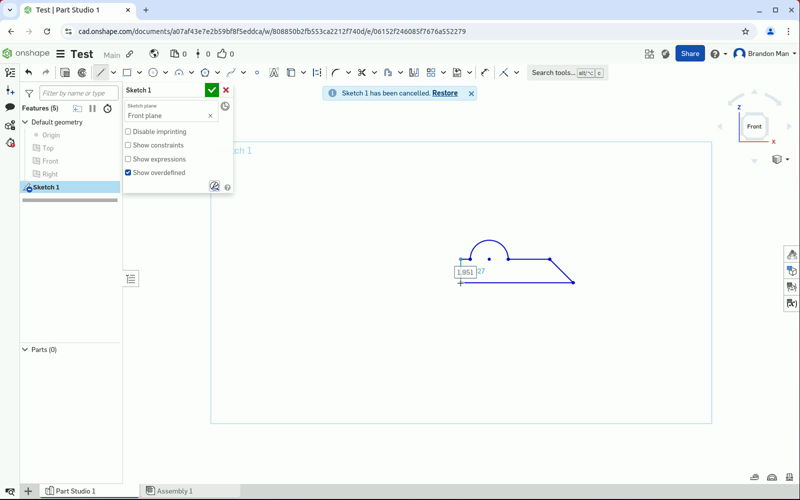
key(esc)
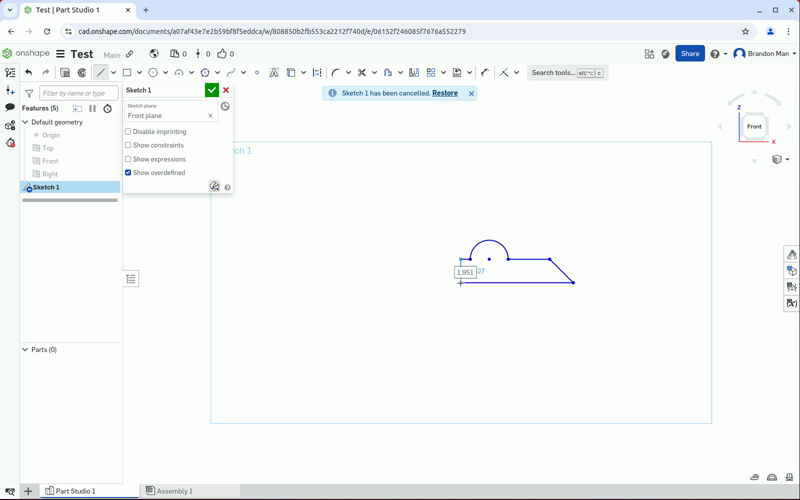
key(c)
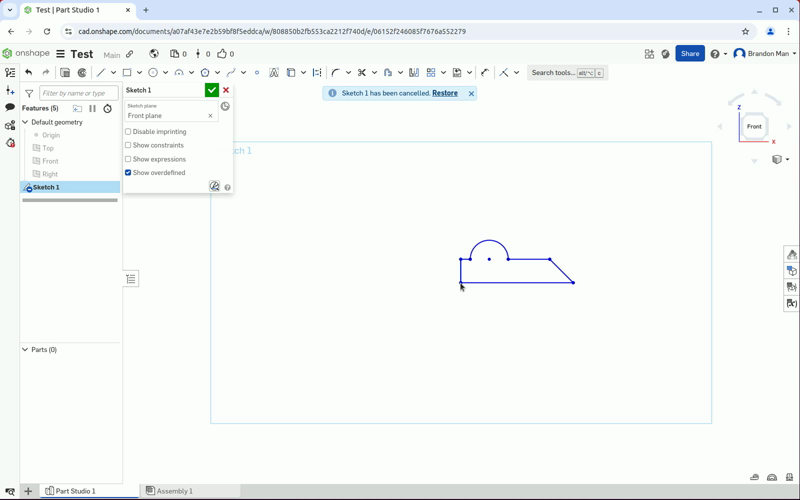
key_down(shift)
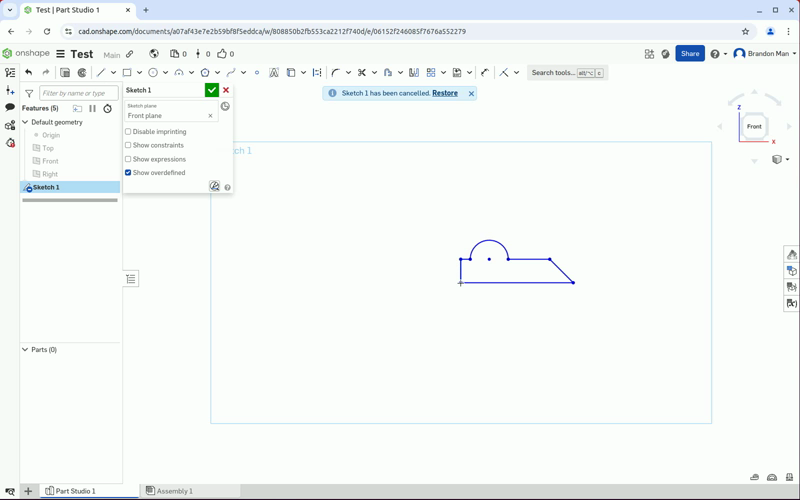
mouse_move(489, 259)
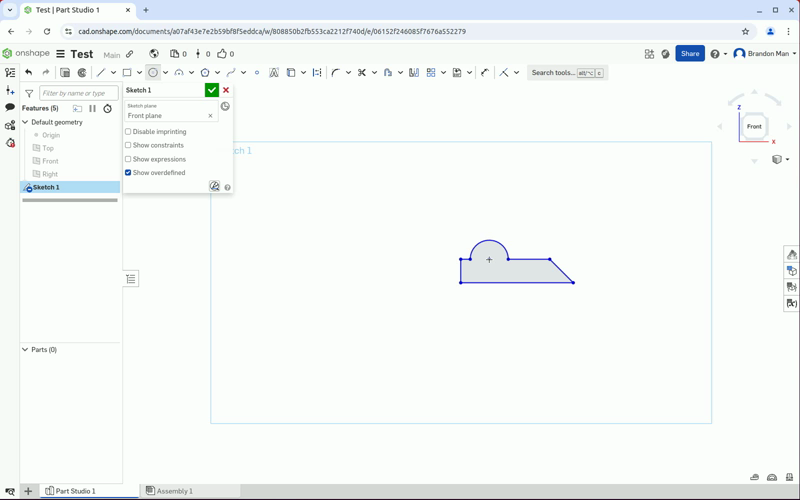
click(489, 259)
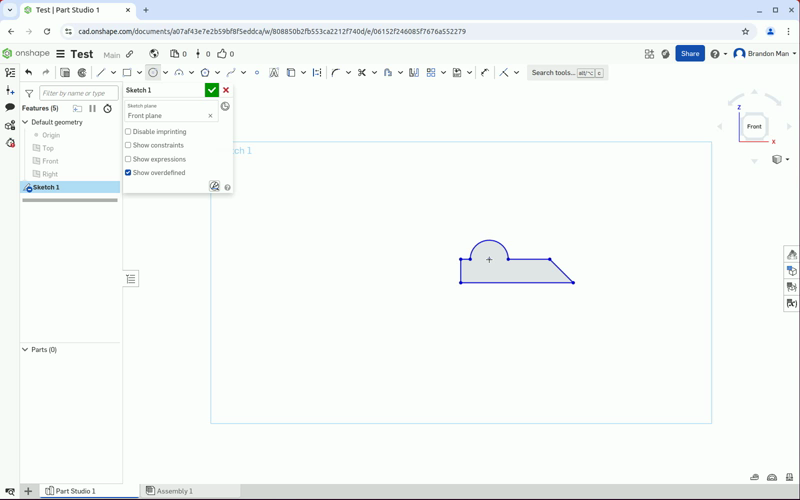
key_up(shift)
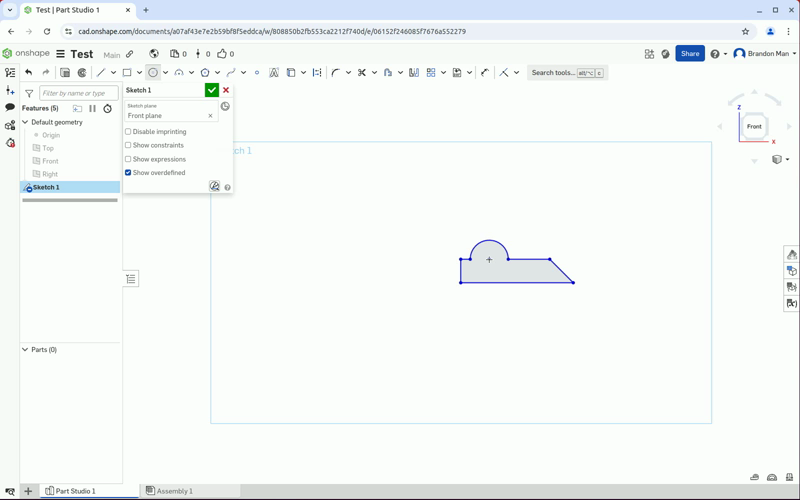
mouse_move(498, 259)
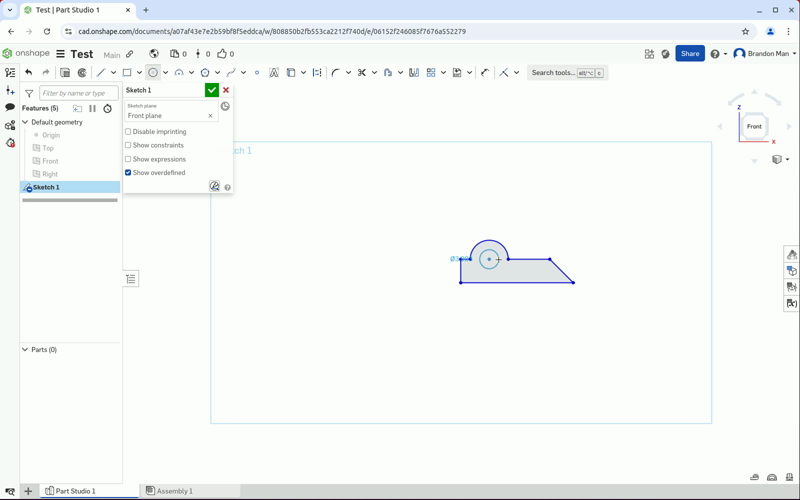
click(498, 259)
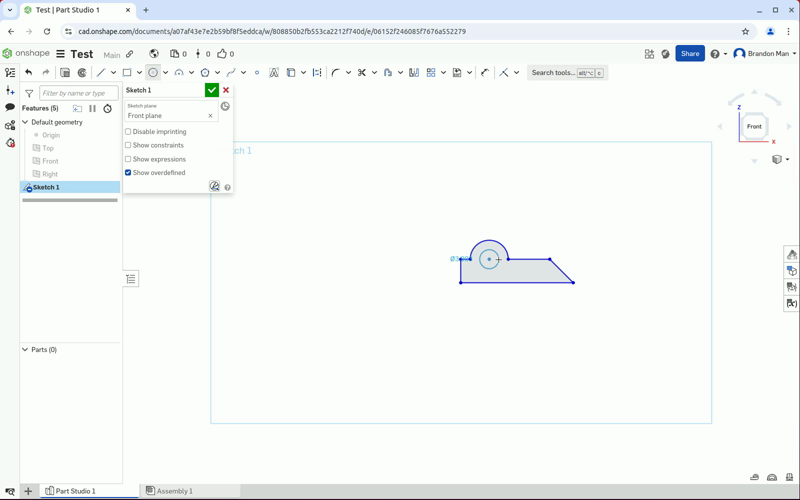
key(esc)
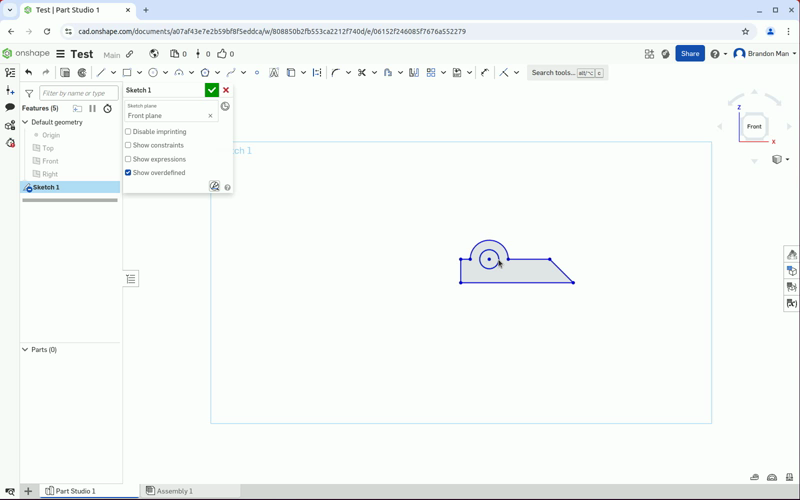
mouse_move(463, 278)
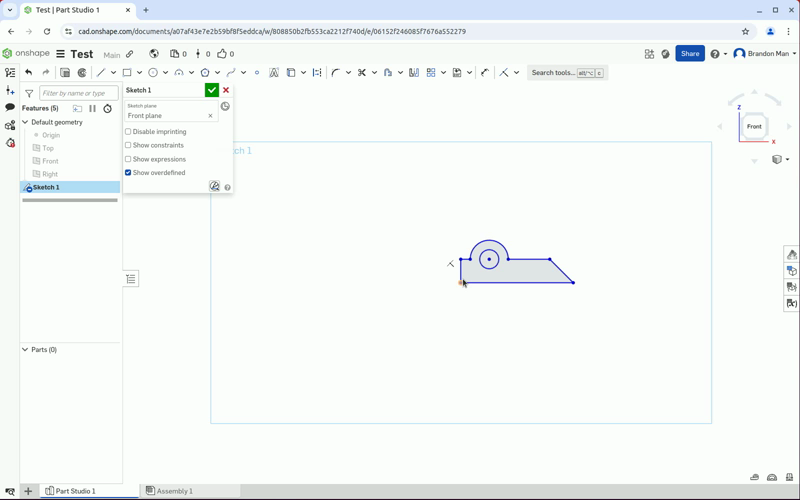
click(463, 278)
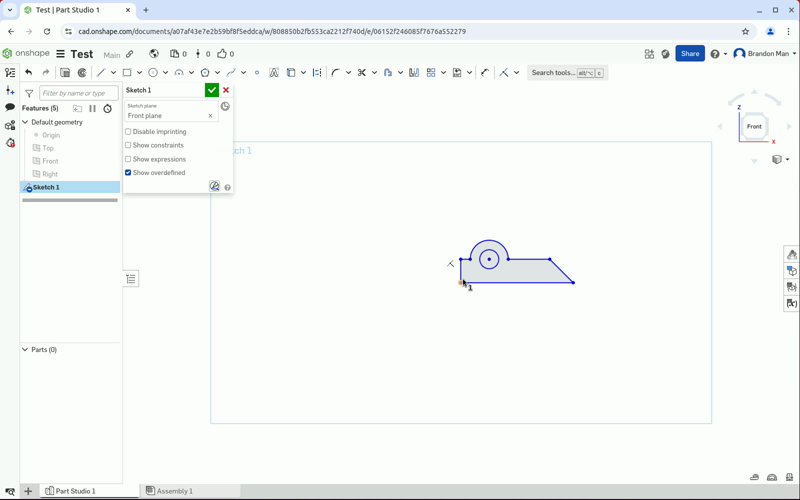
mouse_move(73, 352)
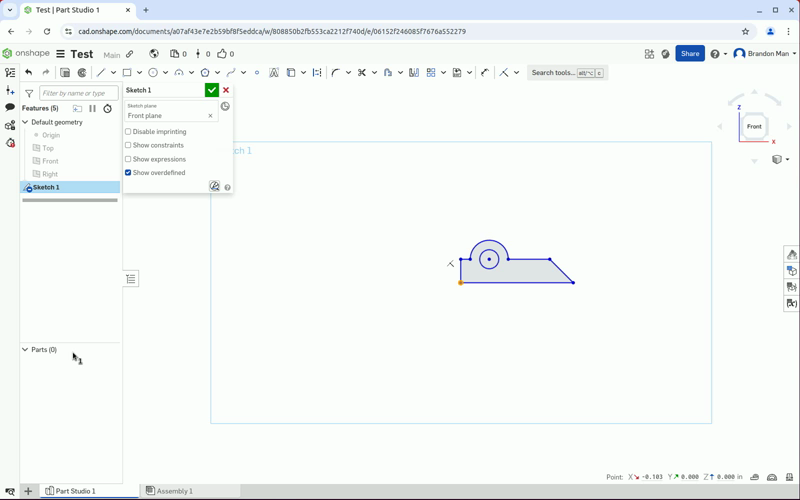
key(shift+y)
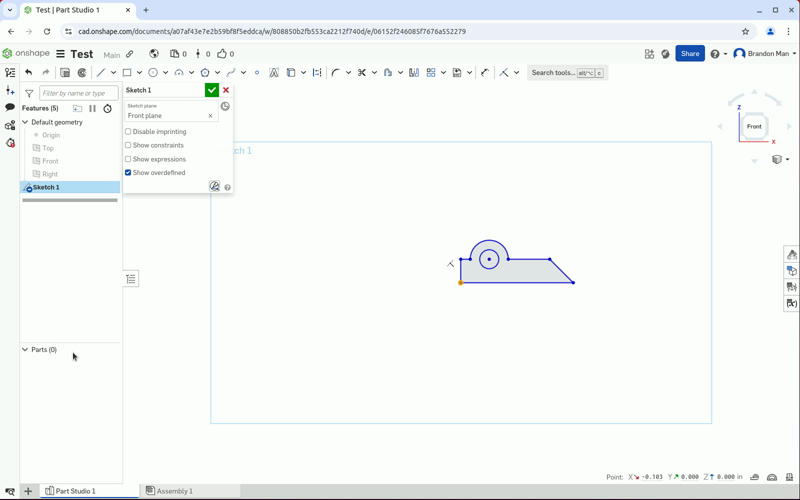
key(shift+e)
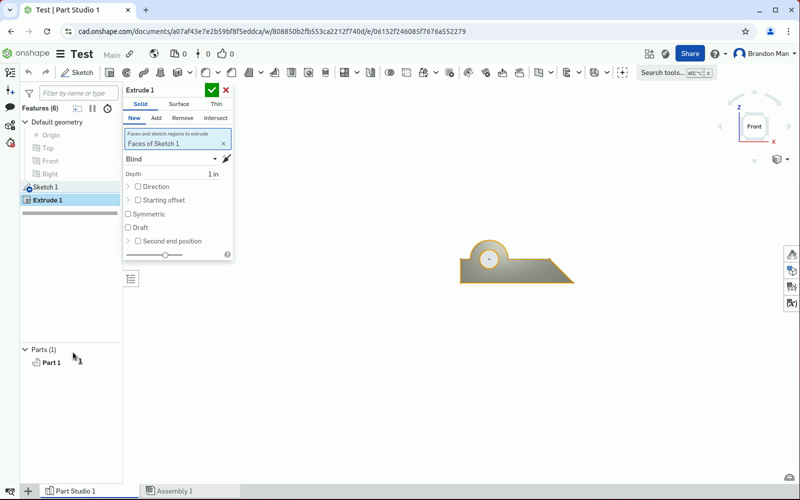
mouse_move(143, 106)
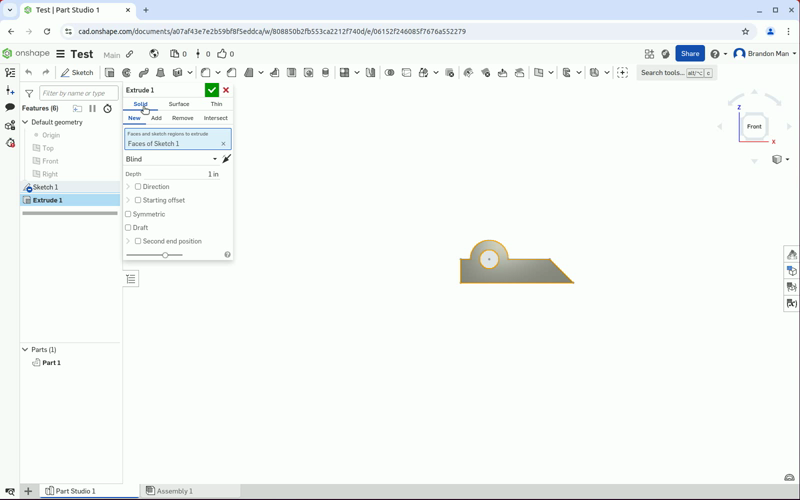
click(143, 106)
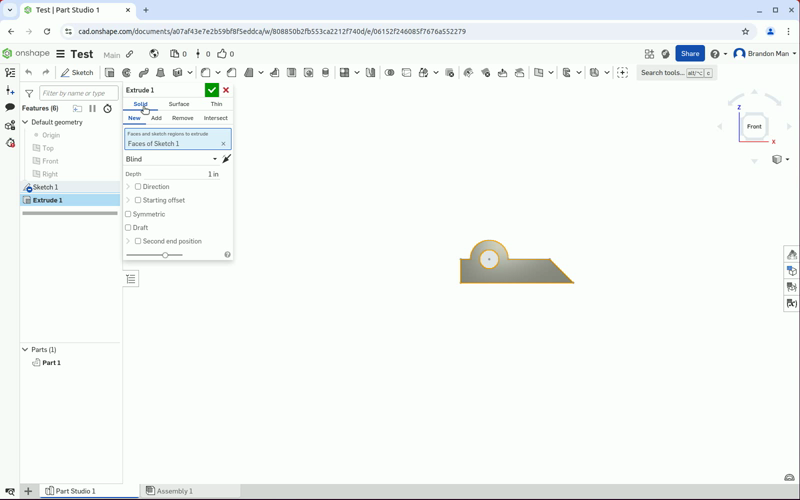
mouse_move(137, 120)
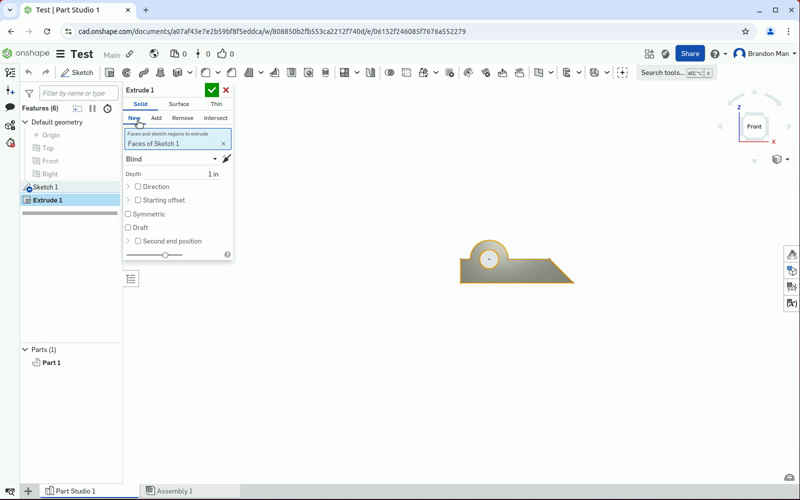
click(137, 120)
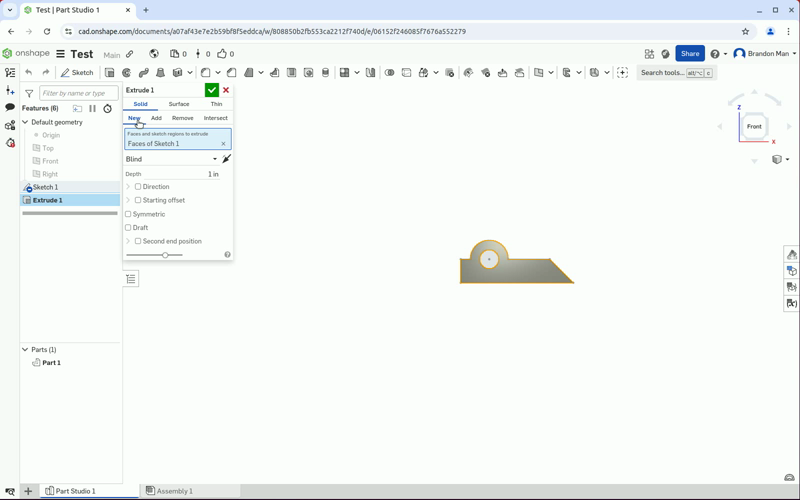
key(tab, 4)
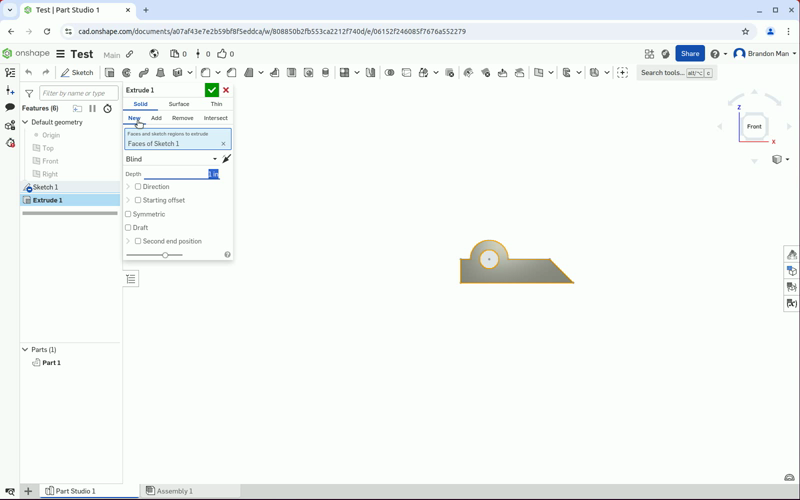
text(1.926)
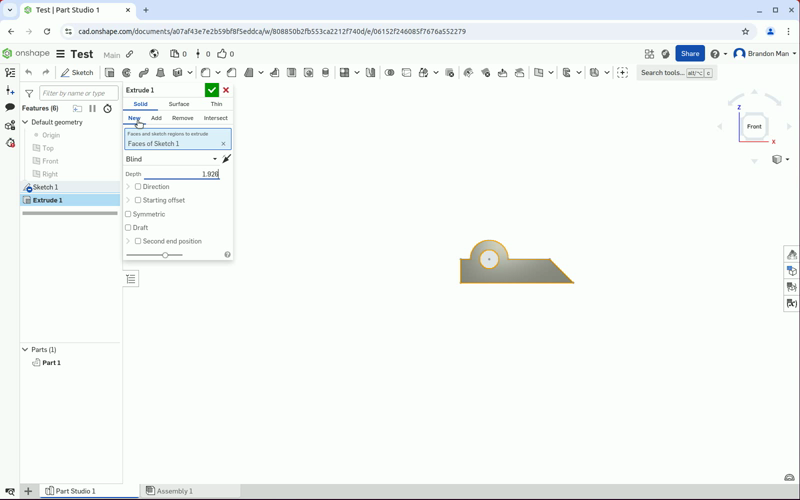
key(enter)
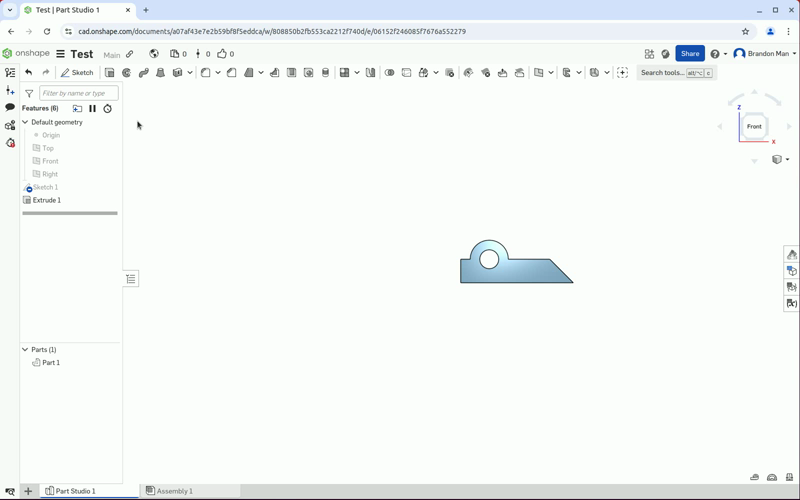
key(shift+h)
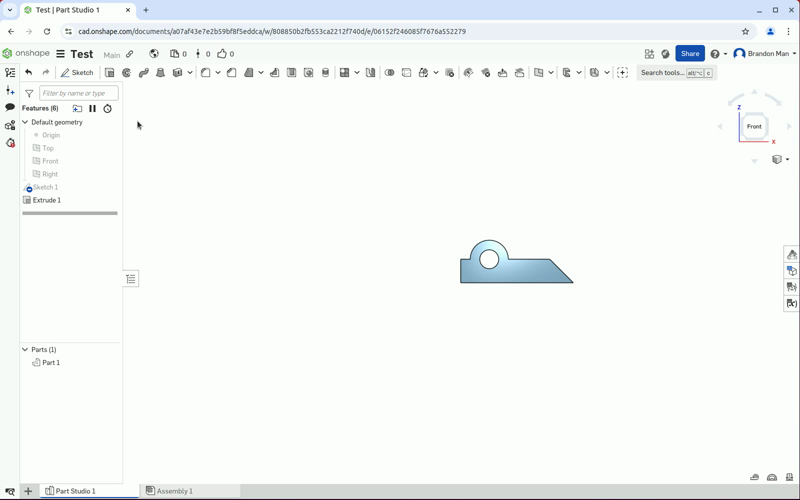
key(shift+h)
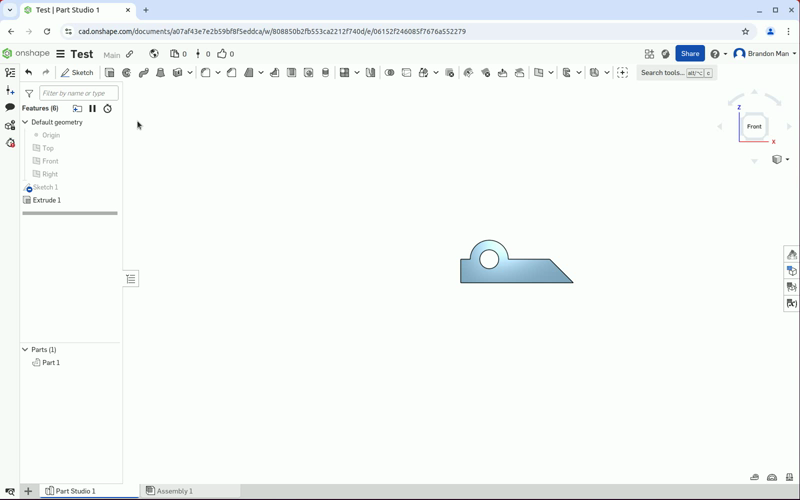
mouse_move(73, 189)
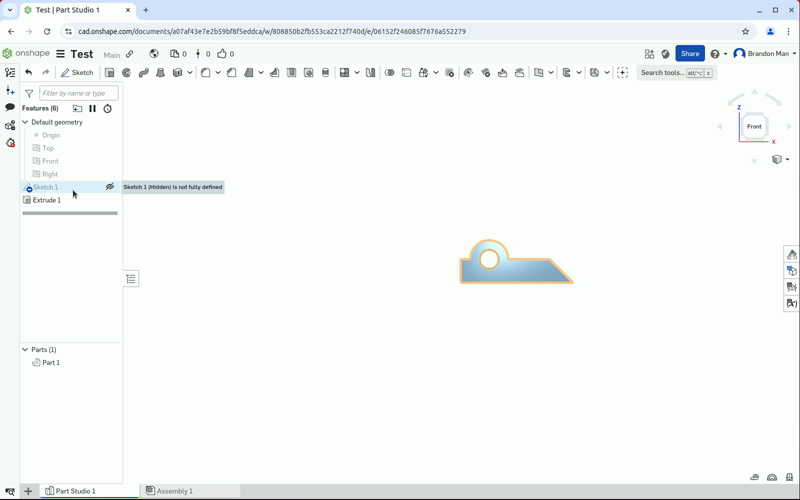
click(73, 189)
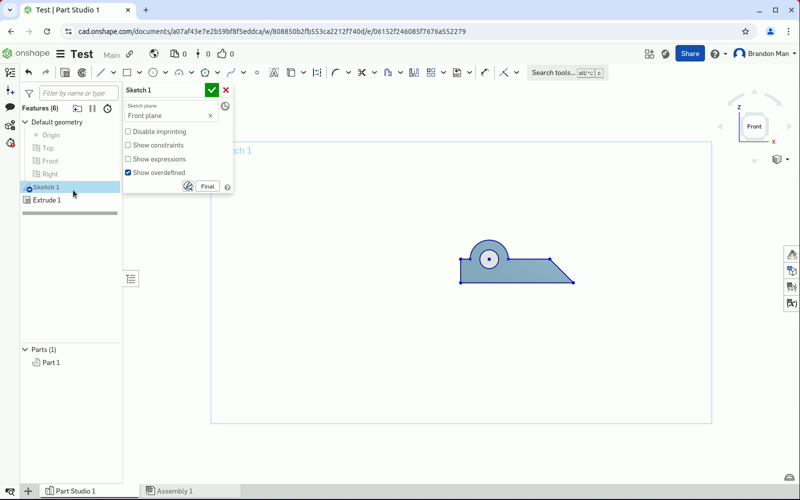
mouse_move(229, 92)
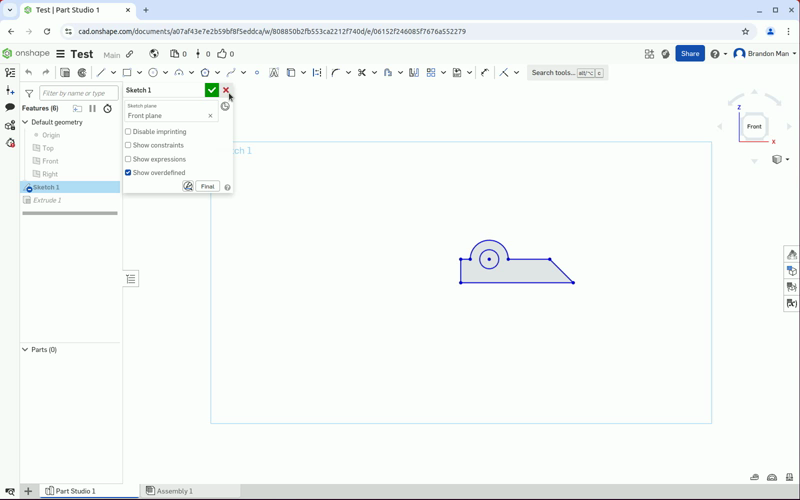
click(229, 92)
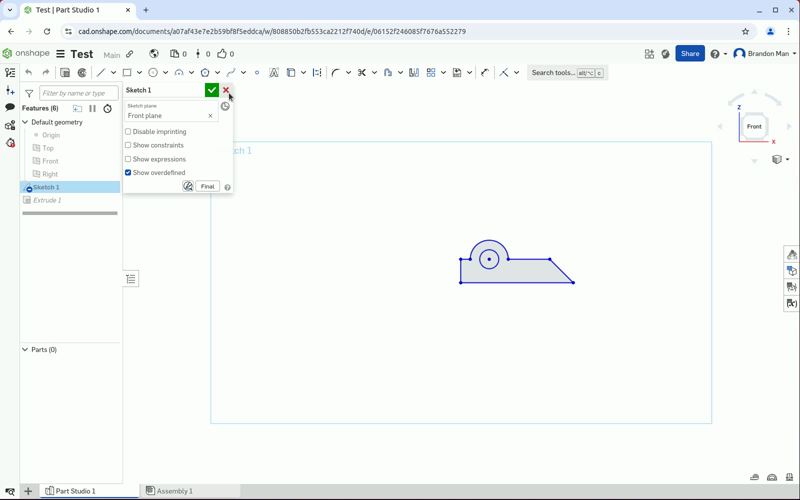
key(shift+s)
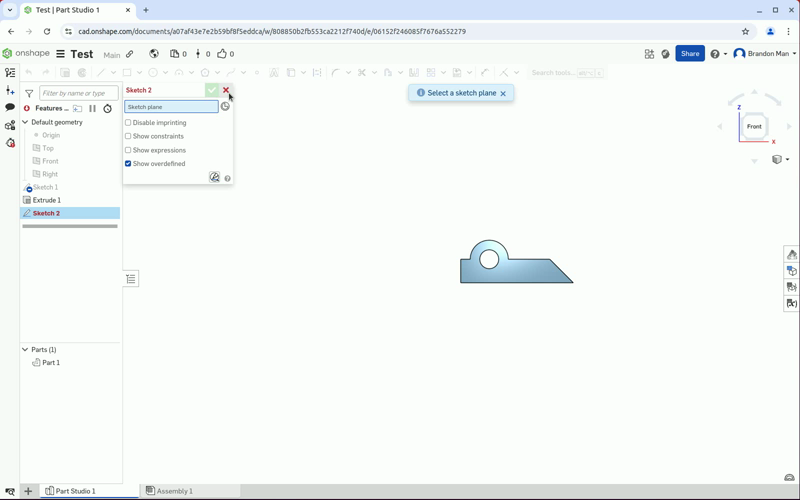
mouse_move(73, 163)
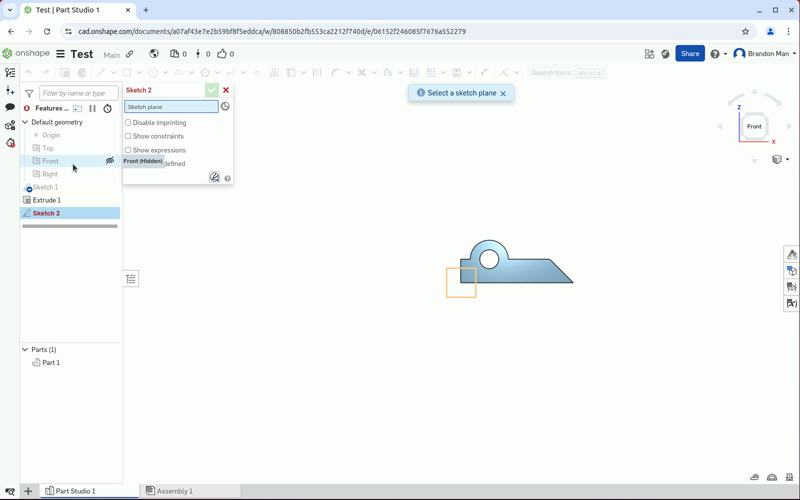
click(73, 163)
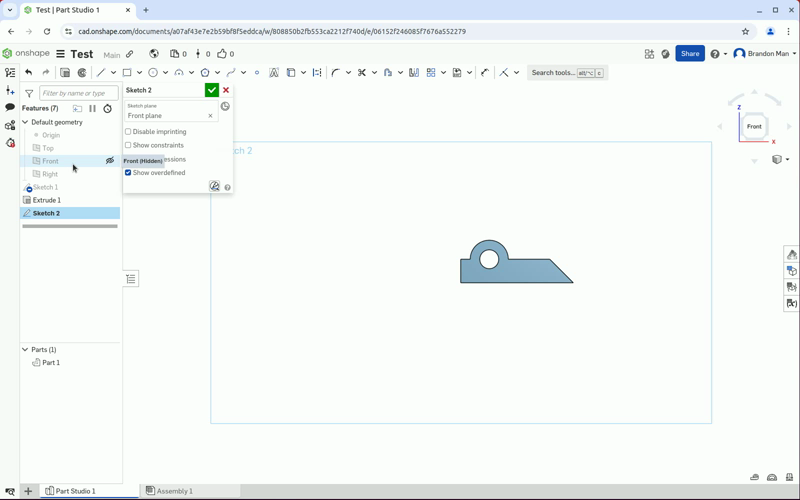
mouse_move(73, 352)
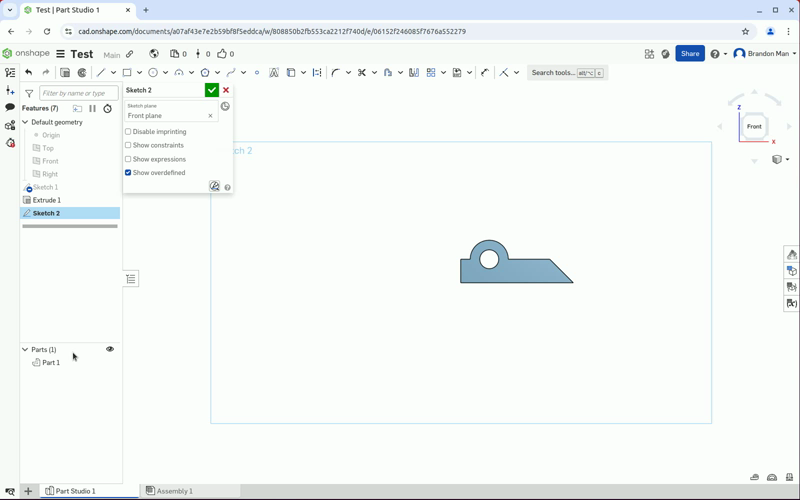
key(y)
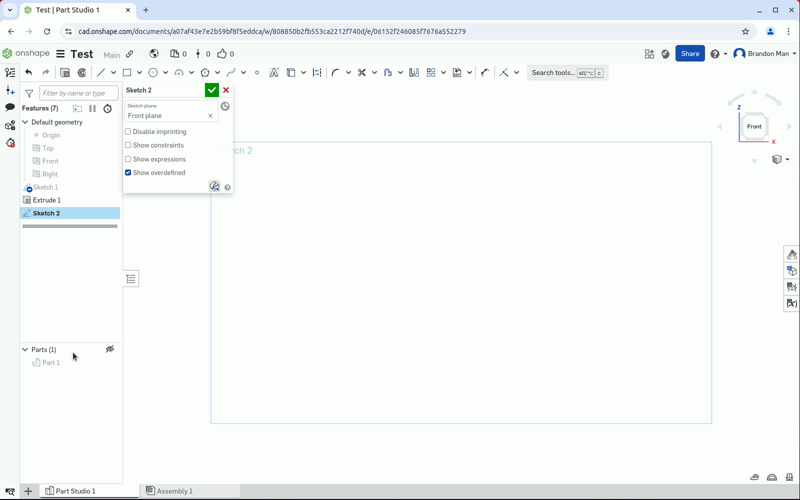
key(l)
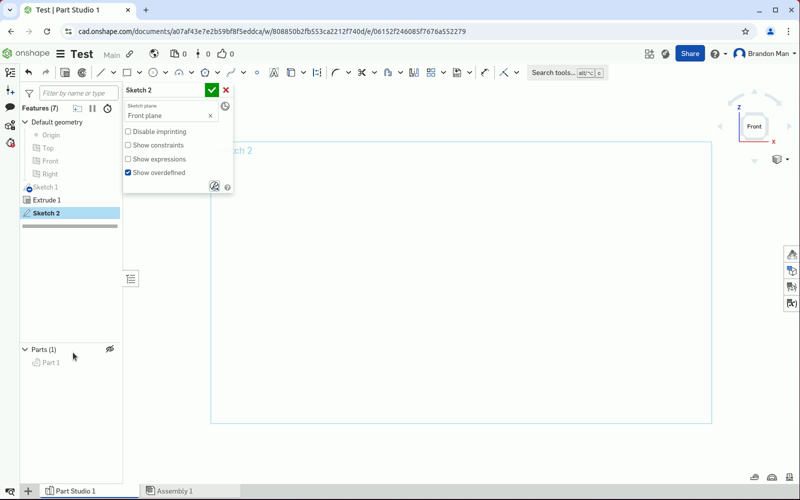
key_down(shift)
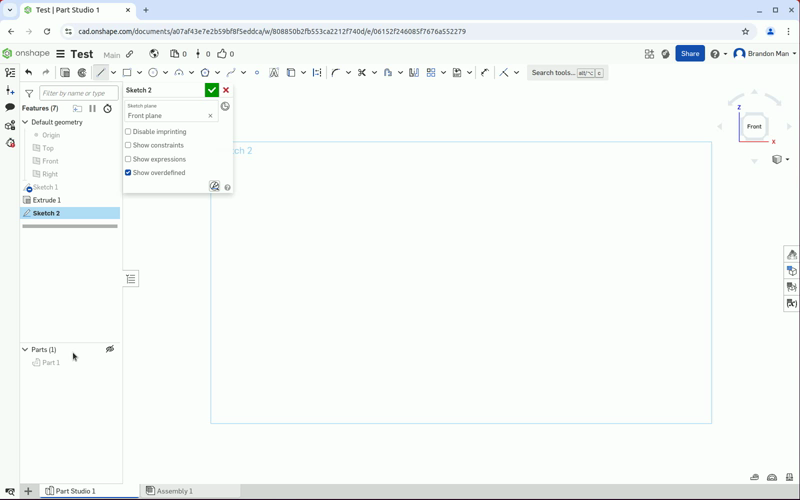
mouse_move(460, 282)
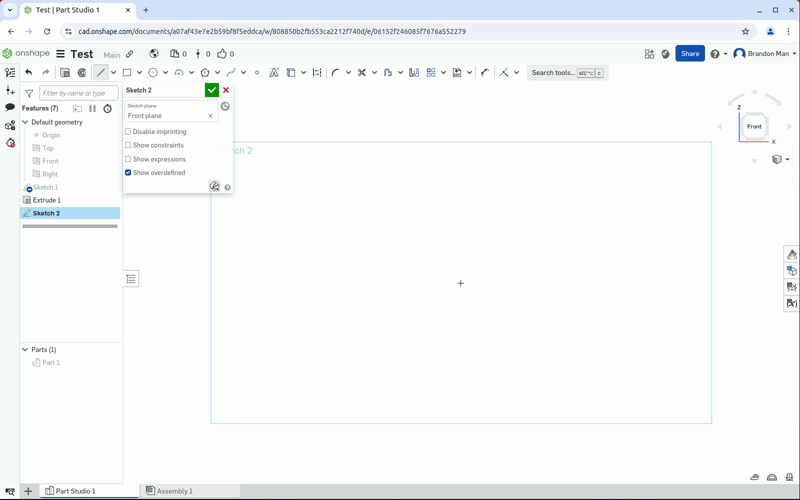
click(460, 282)
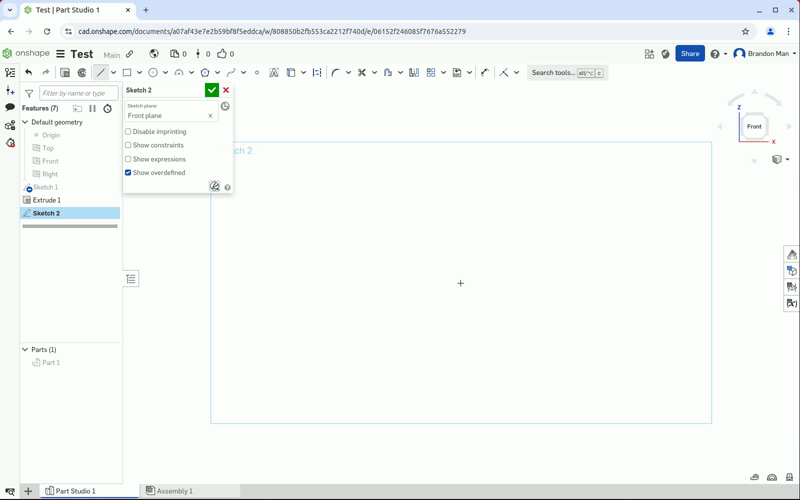
key_up(shift)
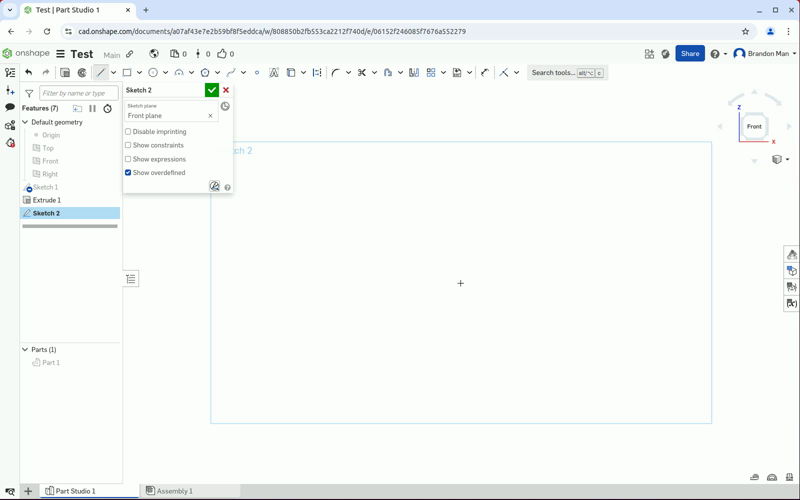
key_down(shift)
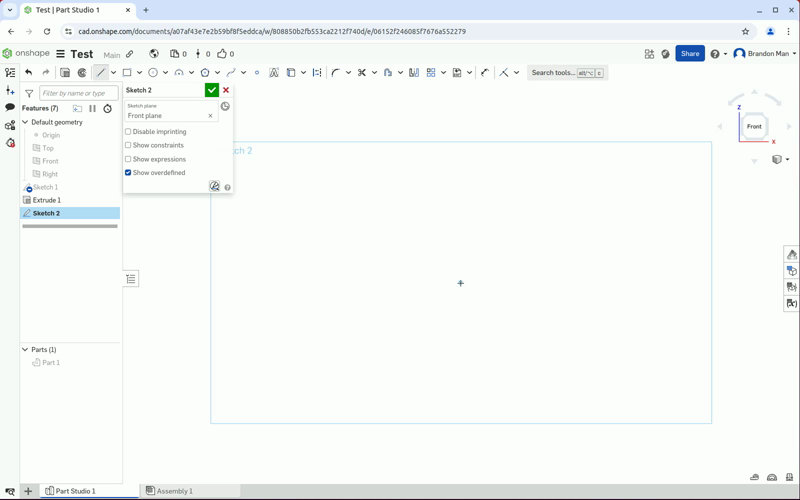
mouse_move(573, 282)
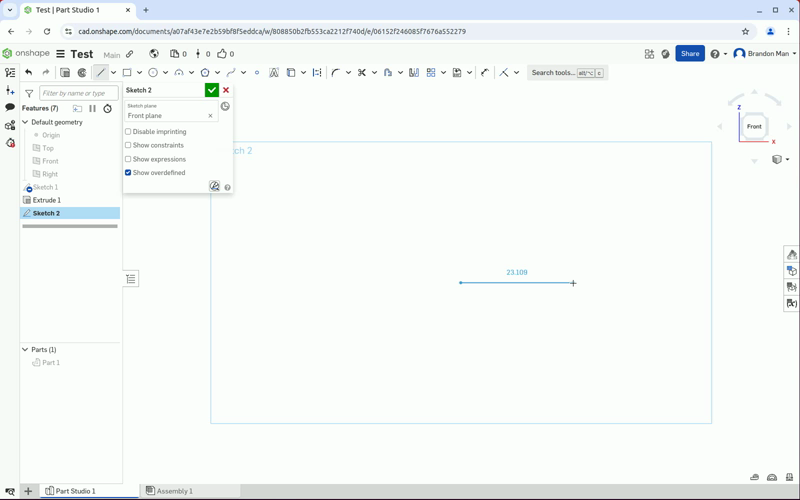
click(573, 282)
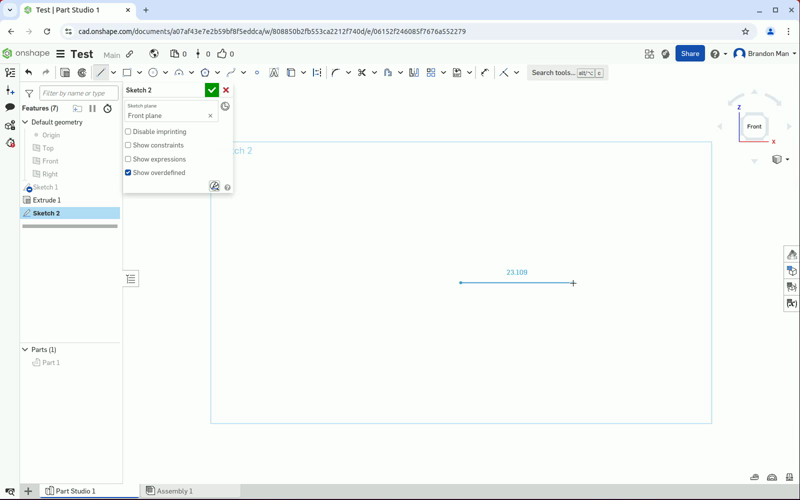
key_up(shift)
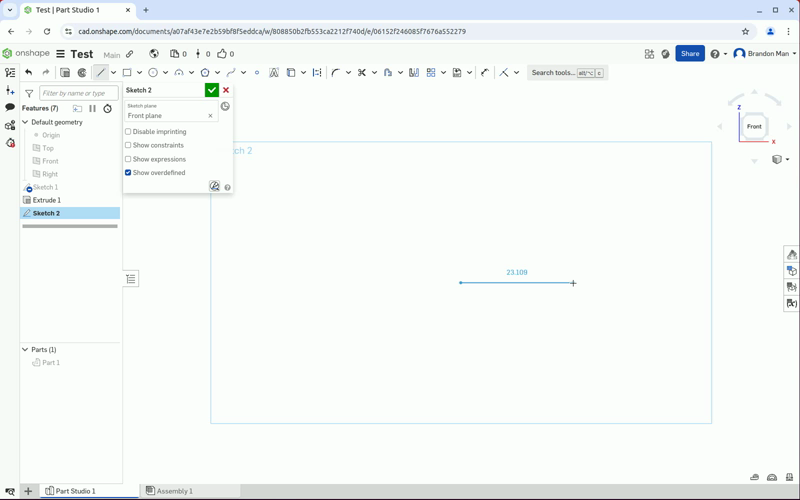
key_down(shift)
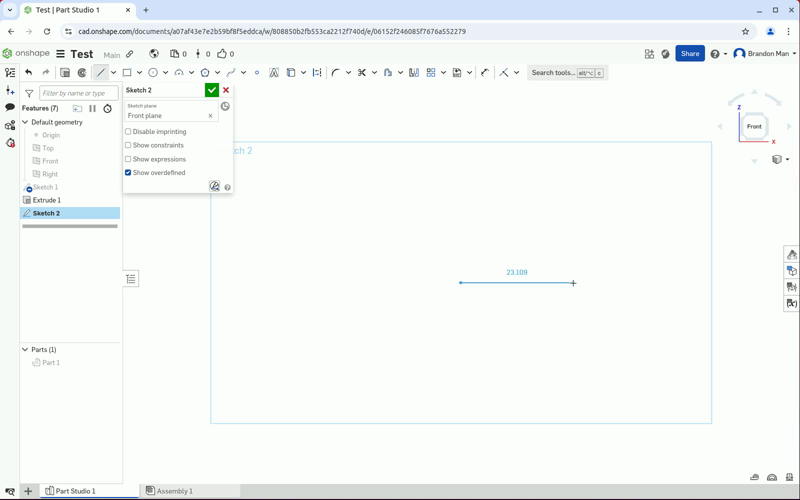
mouse_move(589, 282)
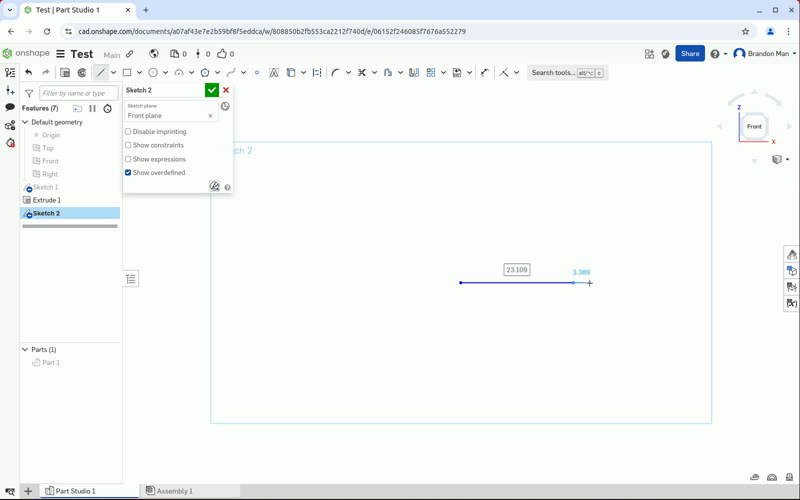
mouse_move(549, 259)
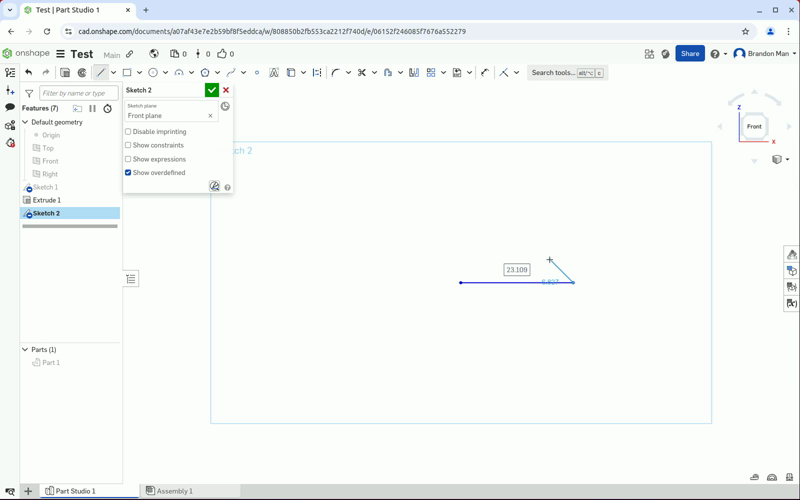
click(549, 259)
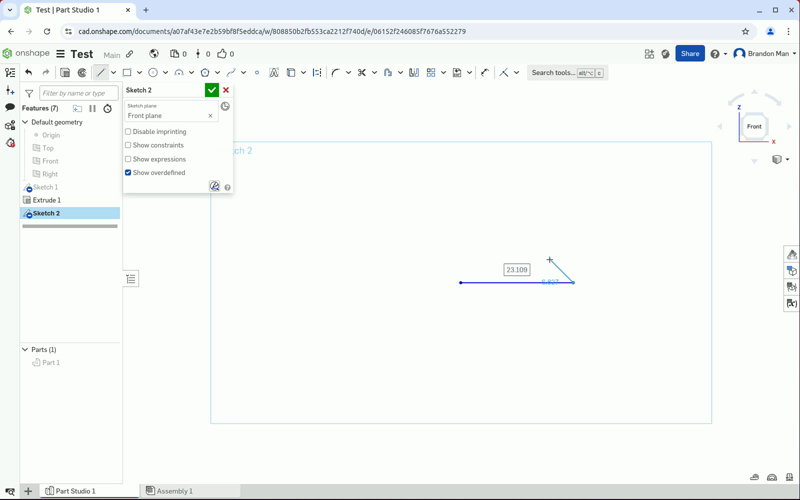
key_up(shift)
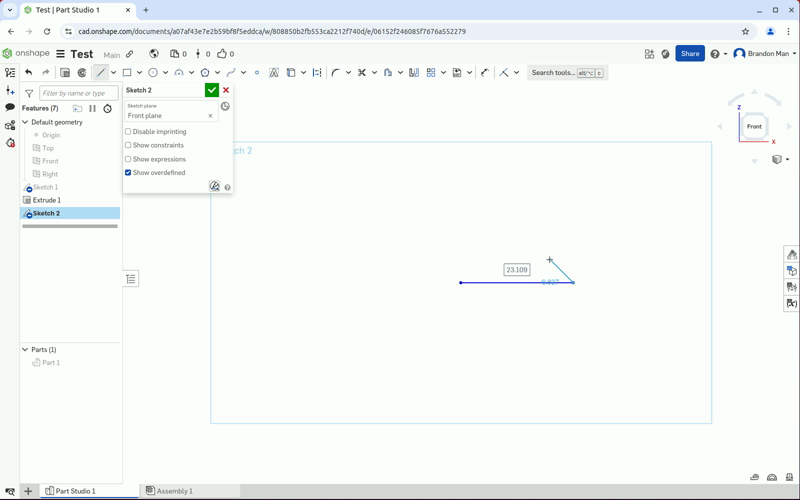
key_down(shift)
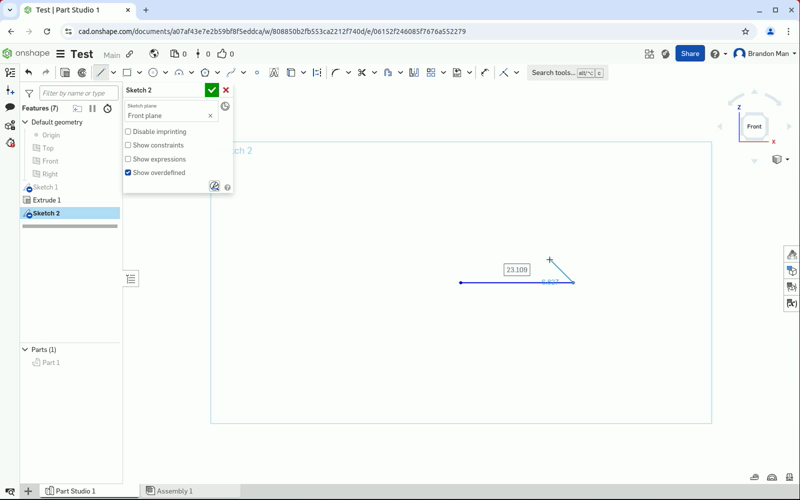
mouse_move(579, 259)
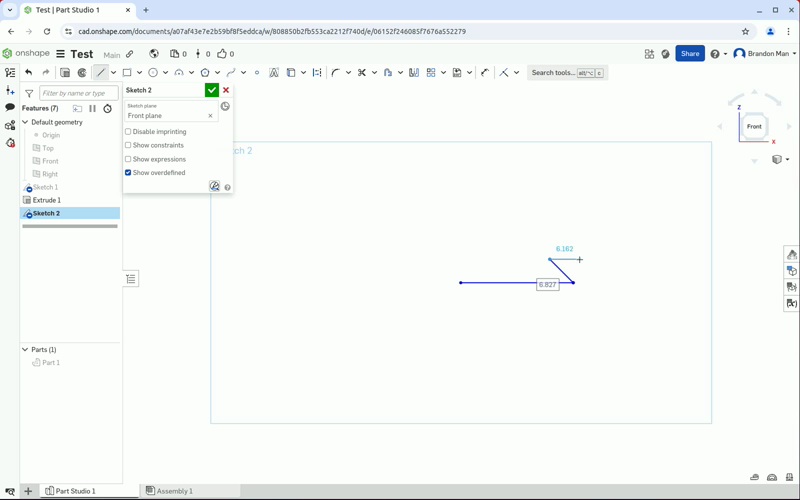
mouse_move(508, 259)
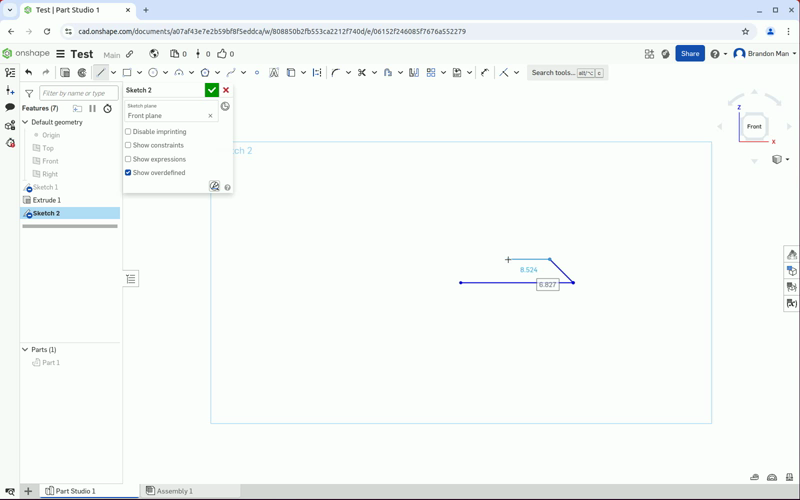
click(508, 259)
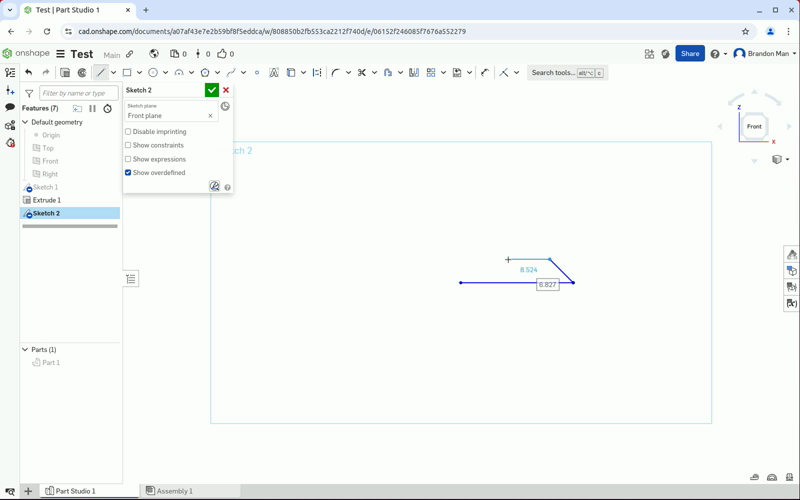
key_up(shift)
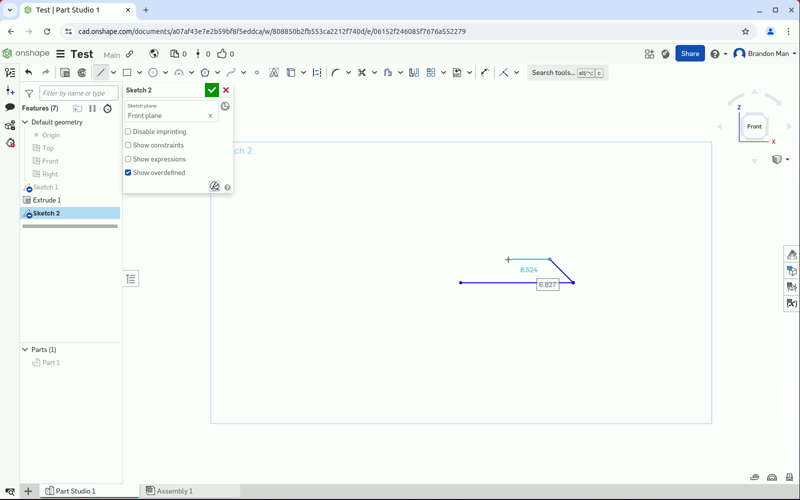
key(esc)
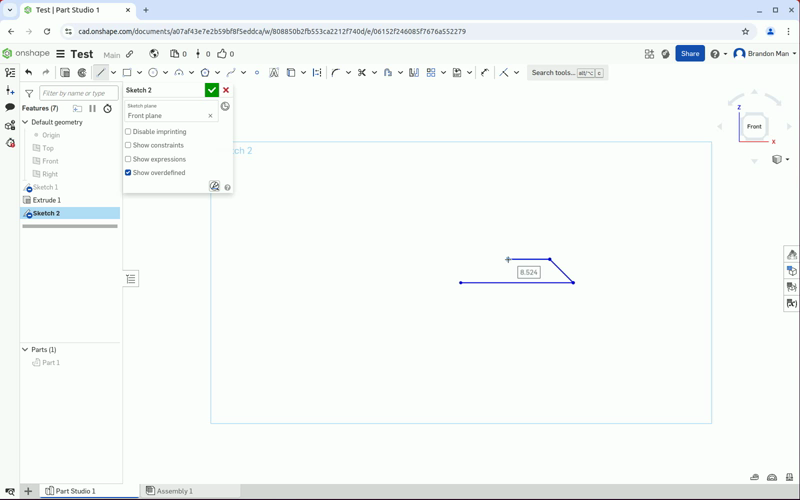
key(a)
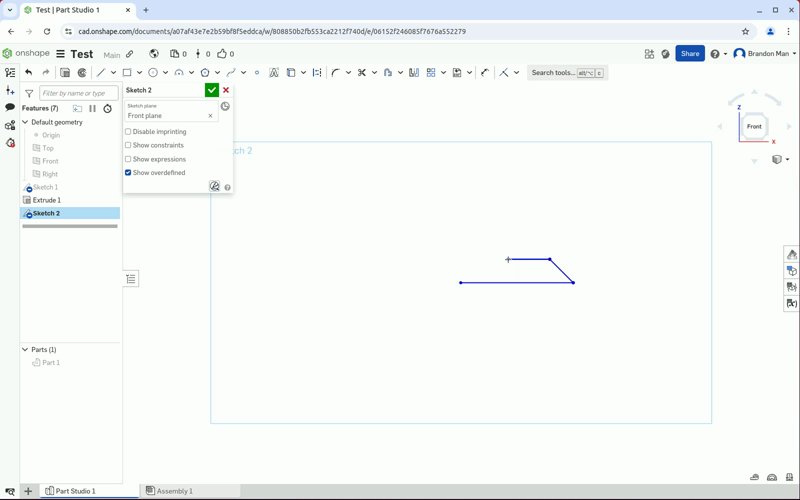
mouse_move(508, 259)
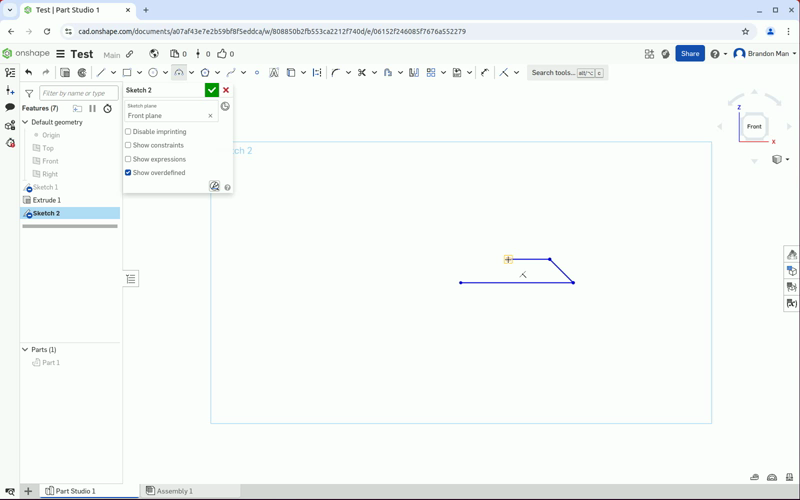
click(508, 259)
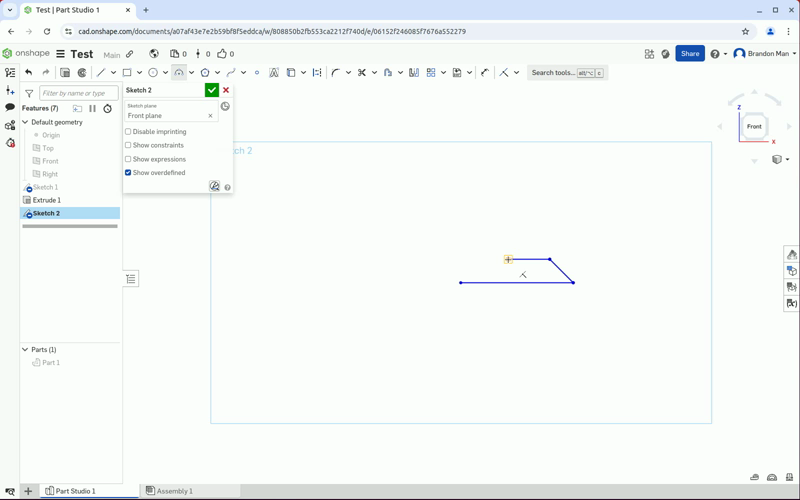
key_down(shift)
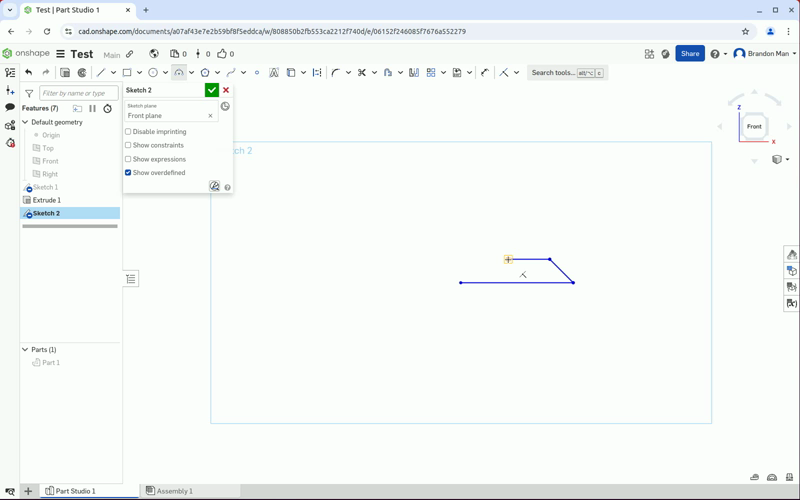
mouse_move(470, 259)
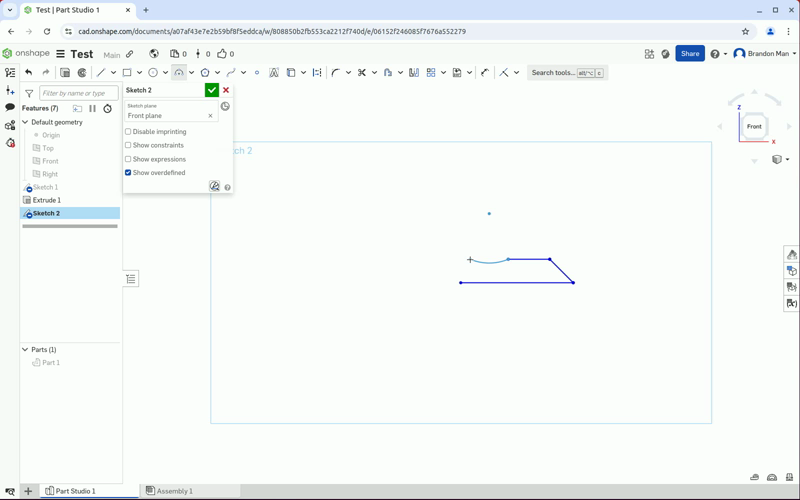
click(470, 259)
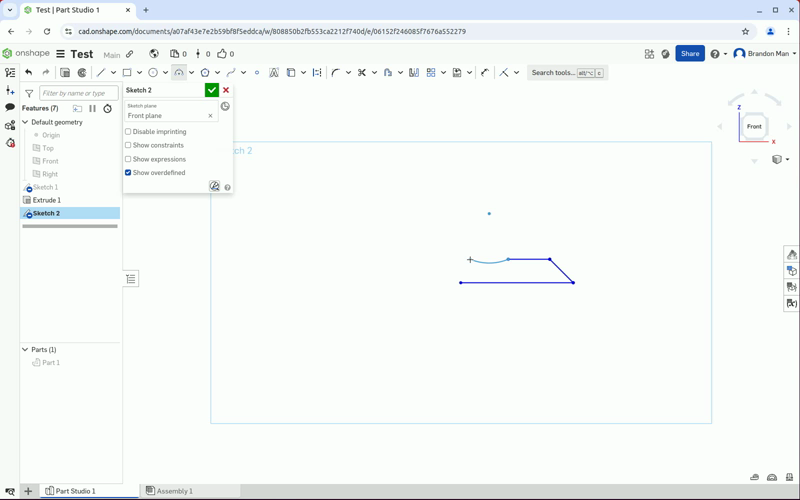
mouse_move(489, 240)
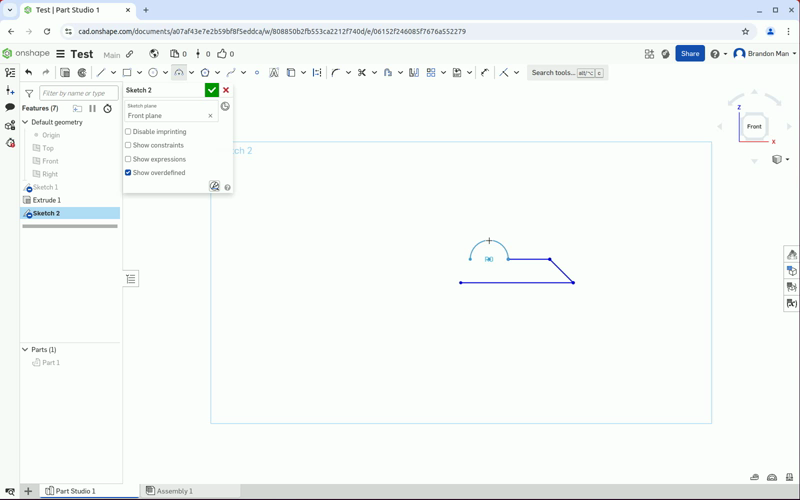
click(489, 240)
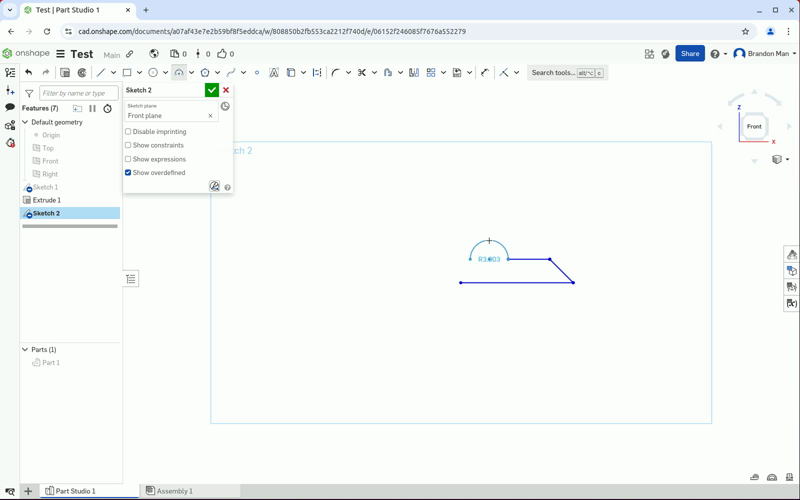
key_up(shift)
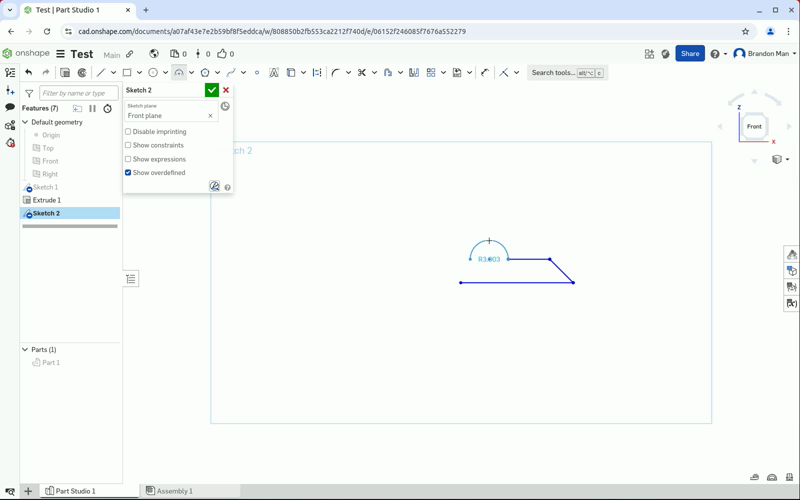
key(esc)
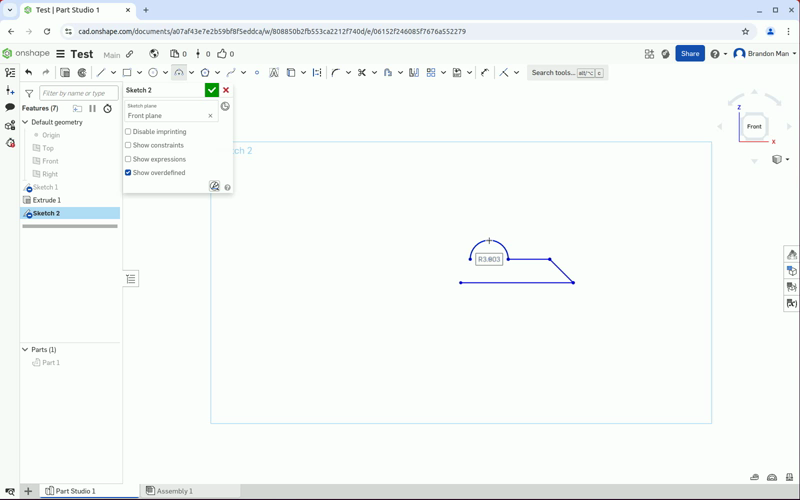
key(l)
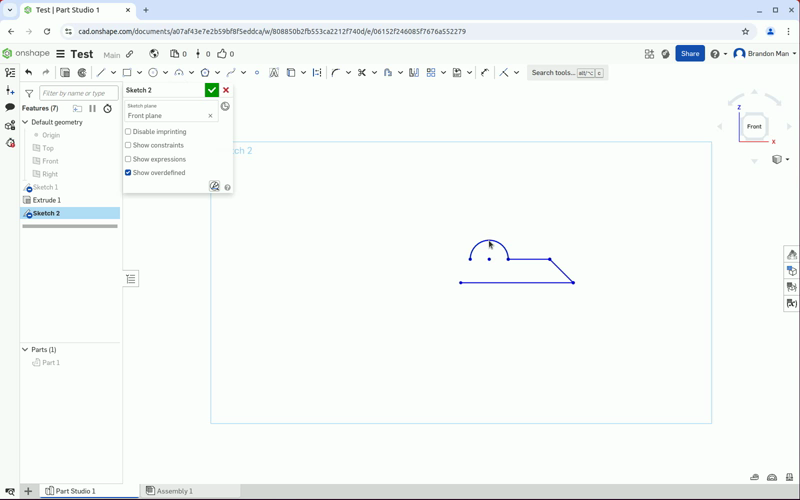
mouse_move(470, 259)
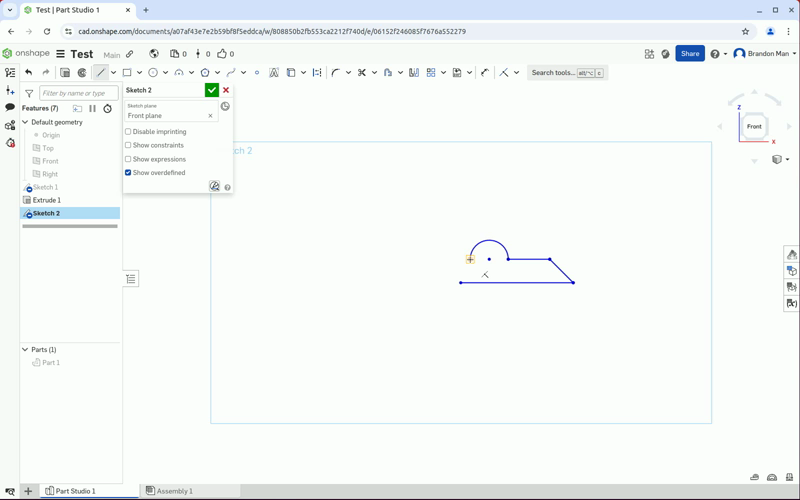
click(470, 259)
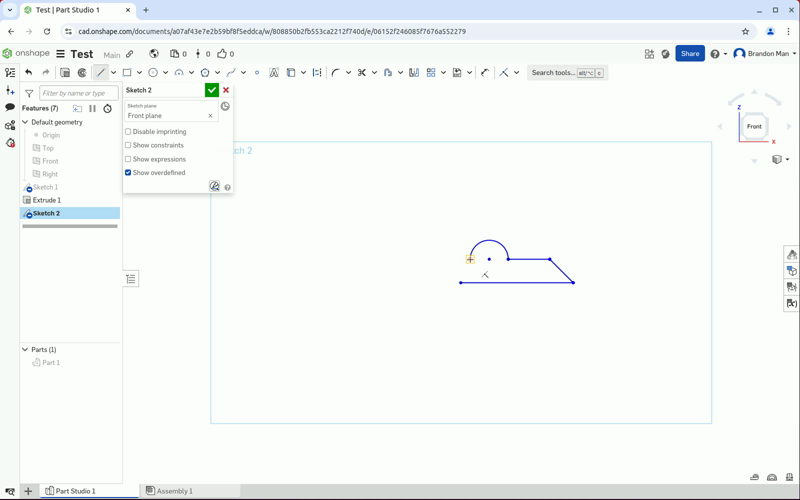
key_down(shift)
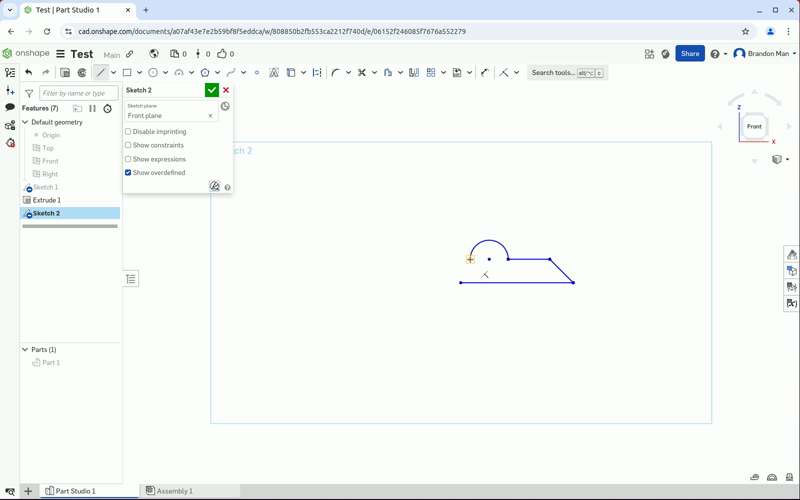
mouse_move(500, 259)
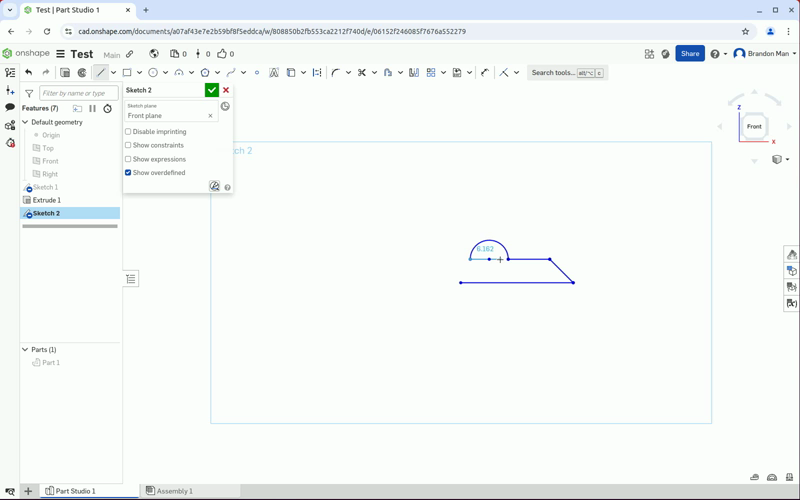
mouse_move(460, 259)
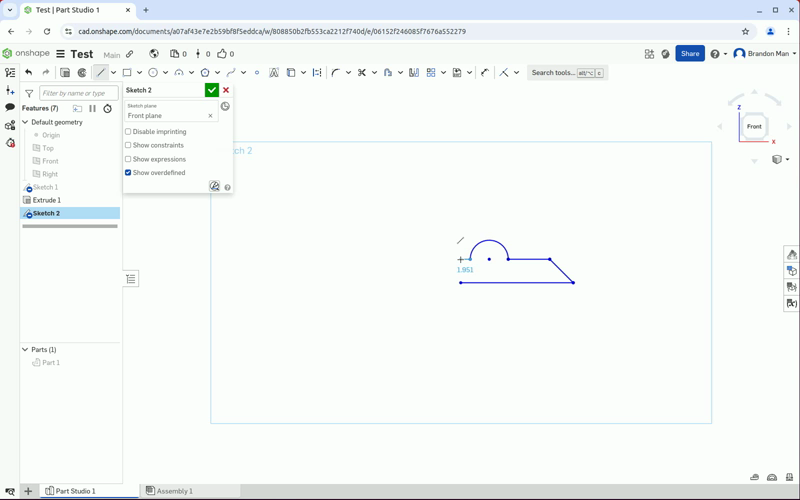
click(460, 259)
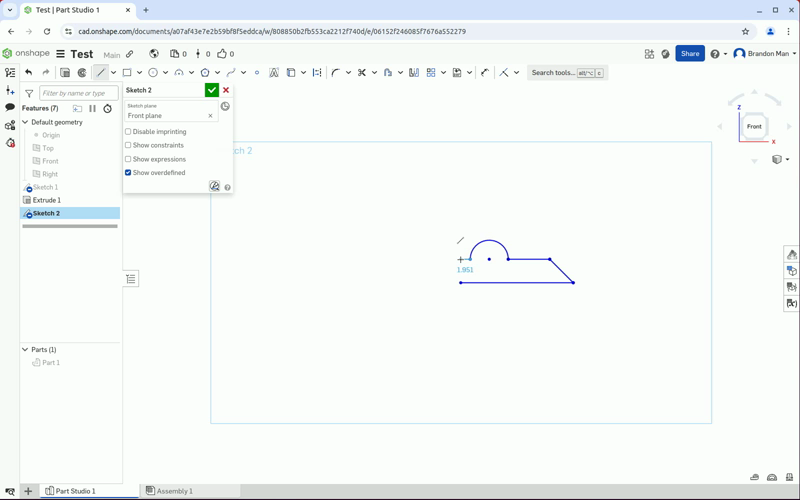
key_up(shift)
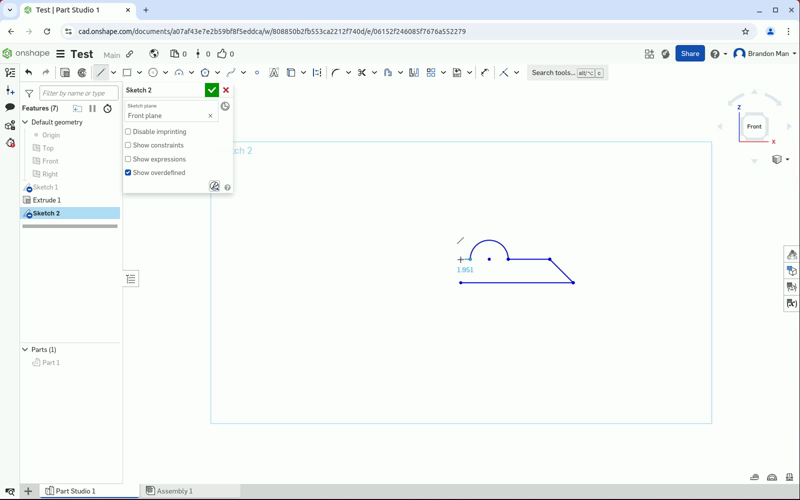
mouse_move(490, 259)
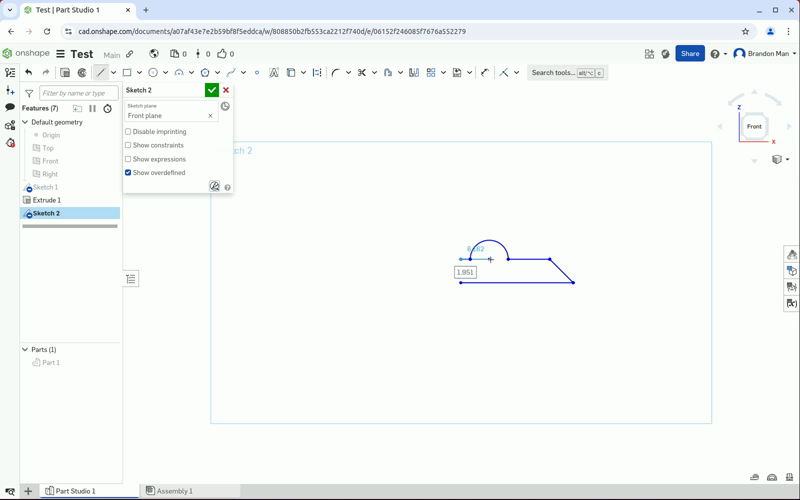
key_down(shift)
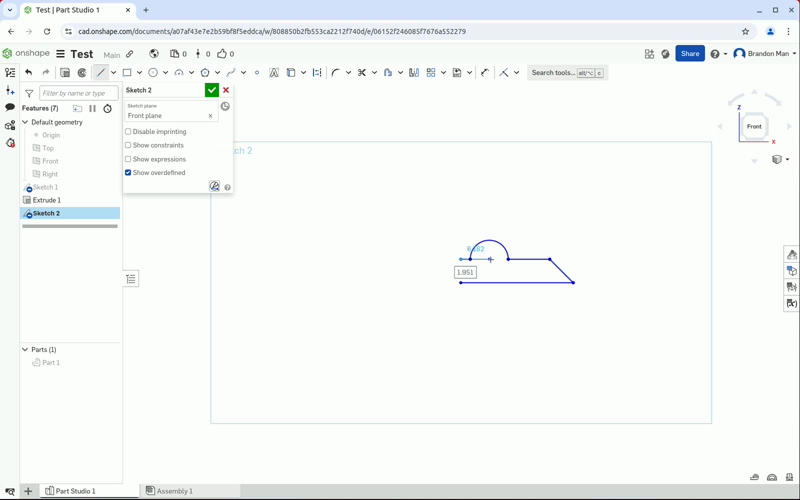
mouse_move(460, 282)
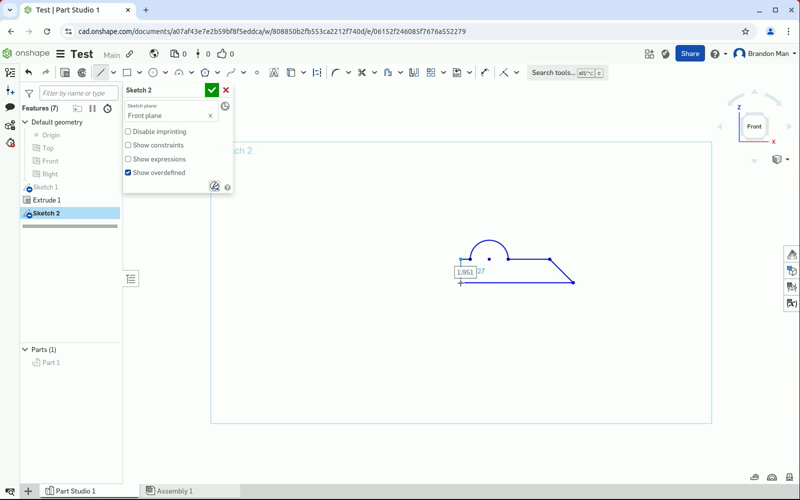
key_up(shift)
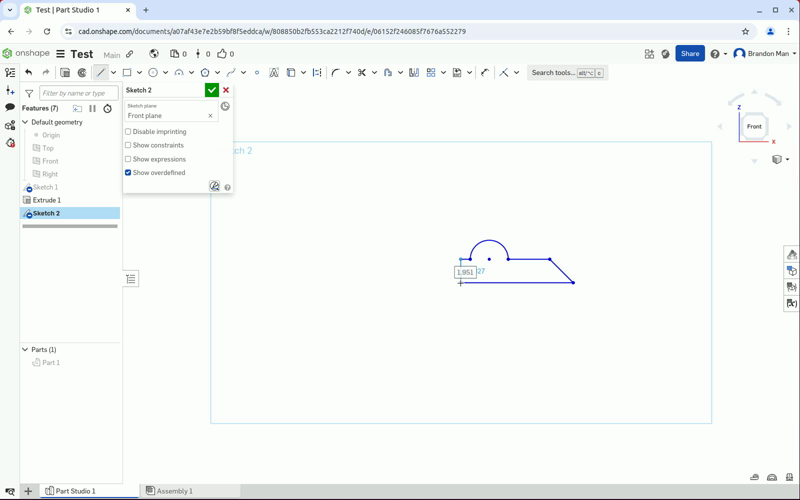
click(460, 282)
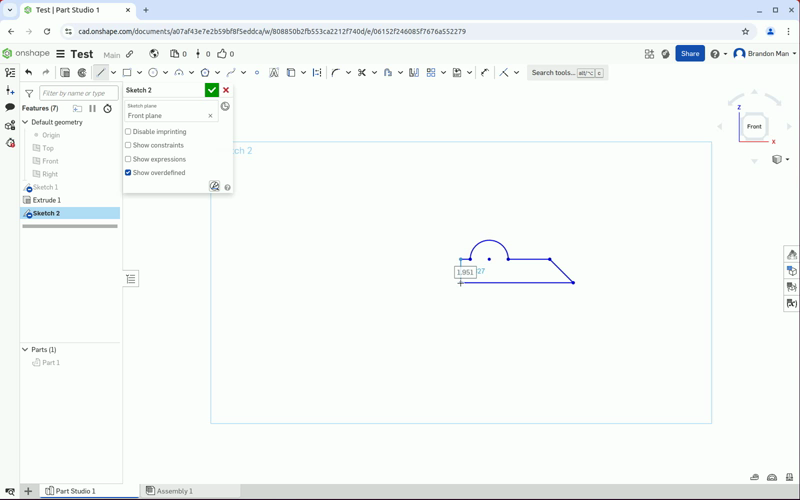
key(esc)
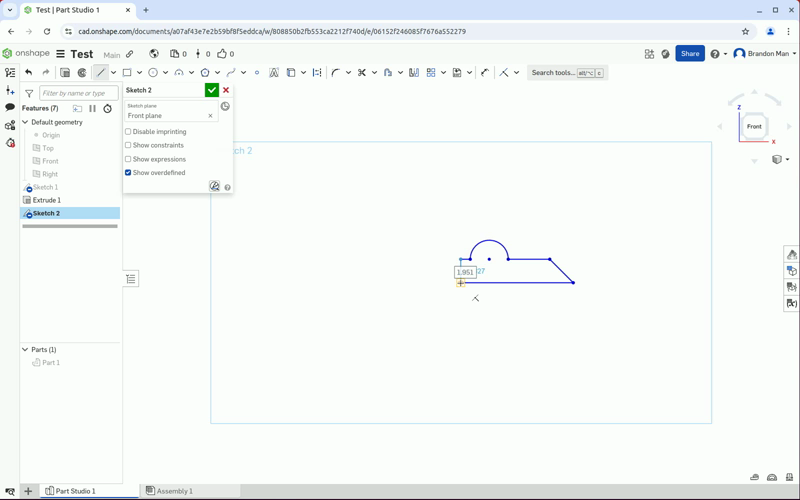
key(c)
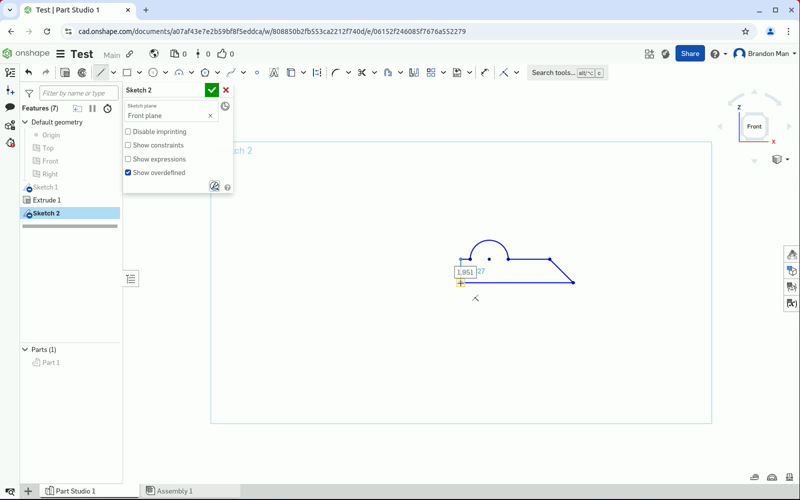
key_down(shift)
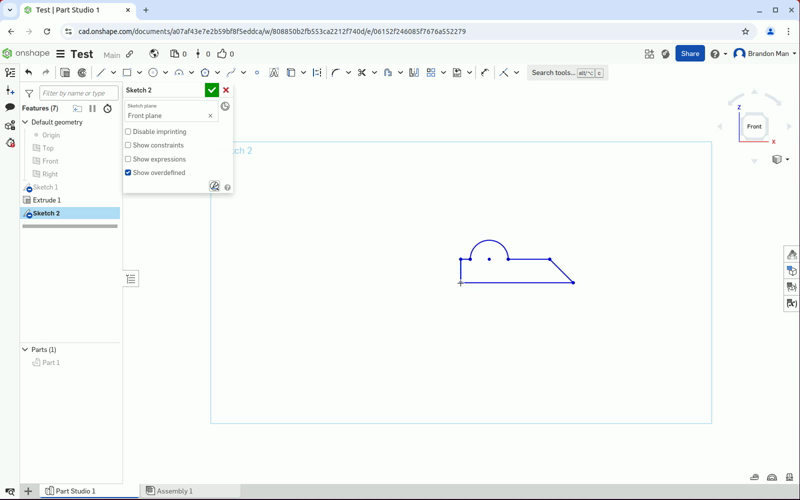
mouse_move(489, 259)
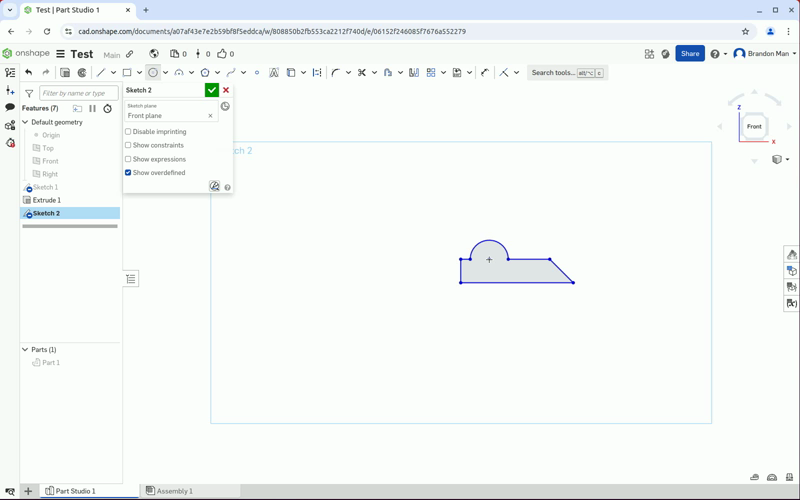
click(489, 259)
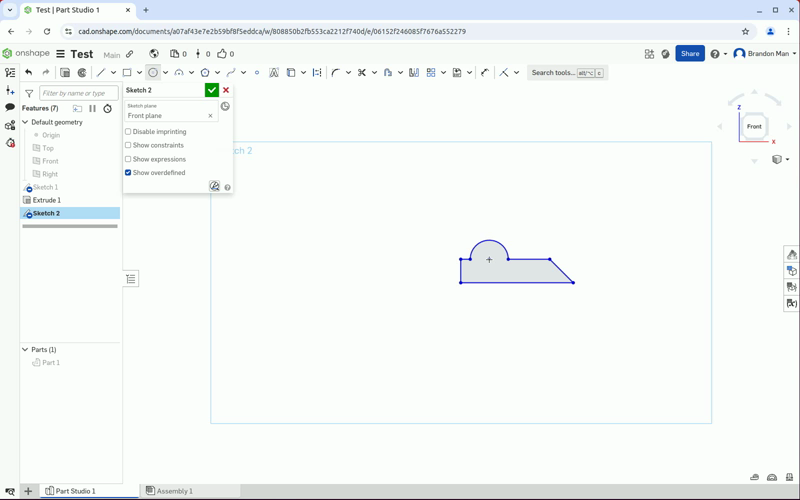
key_up(shift)
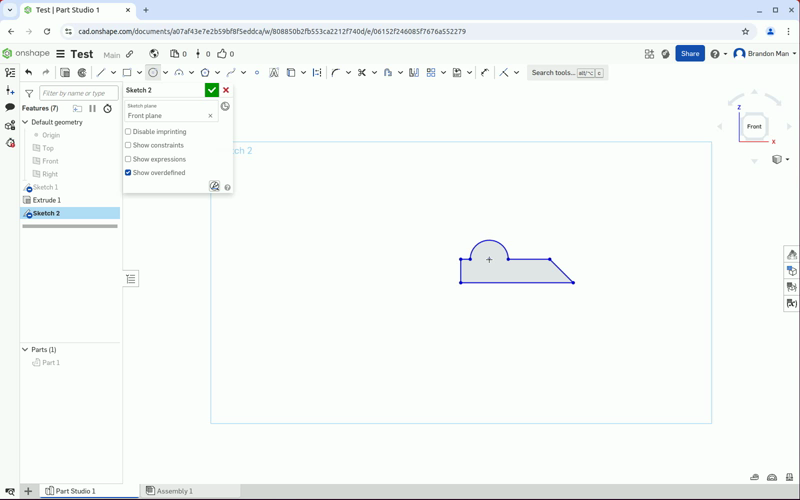
mouse_move(498, 259)
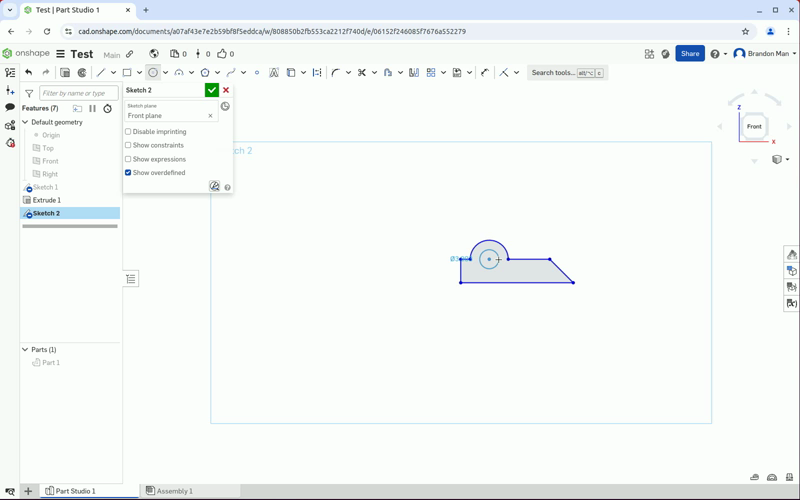
click(498, 259)
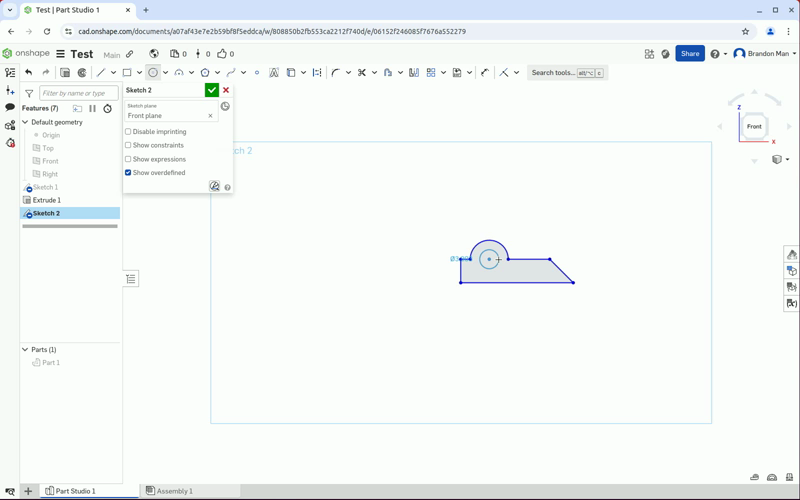
key(esc)
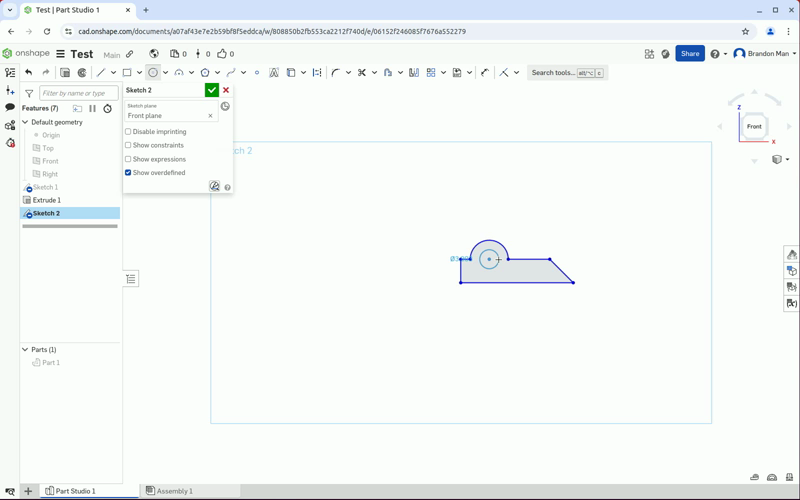
mouse_move(493, 272)
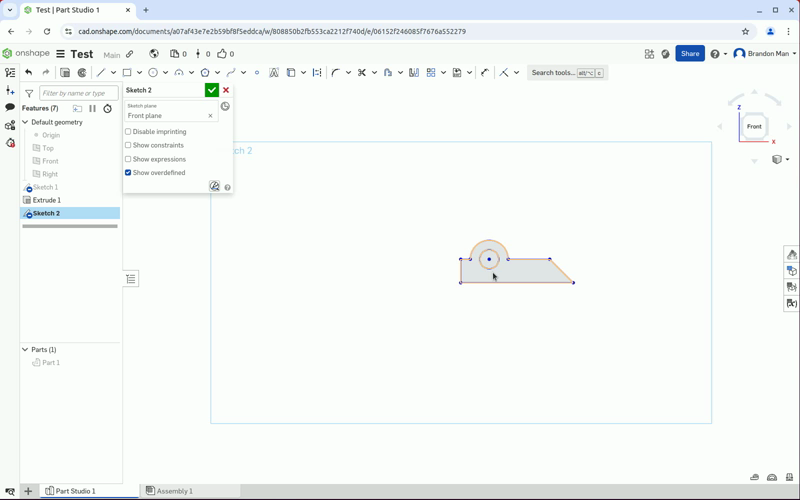
click(493, 272)
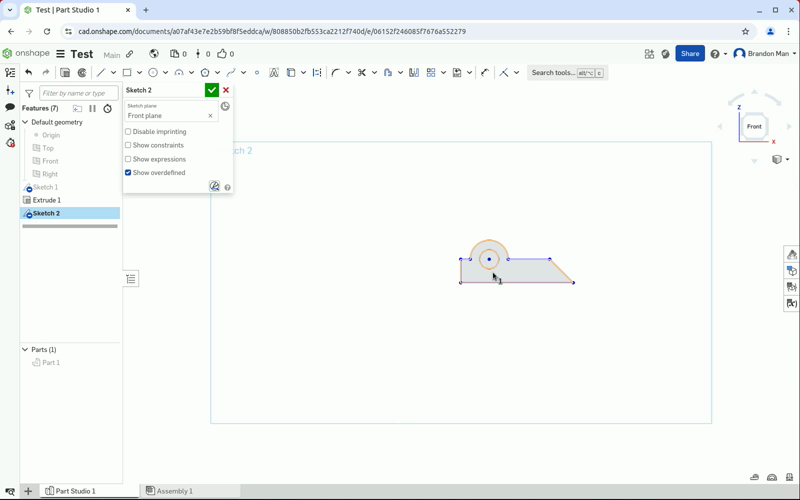
mouse_move(73, 352)
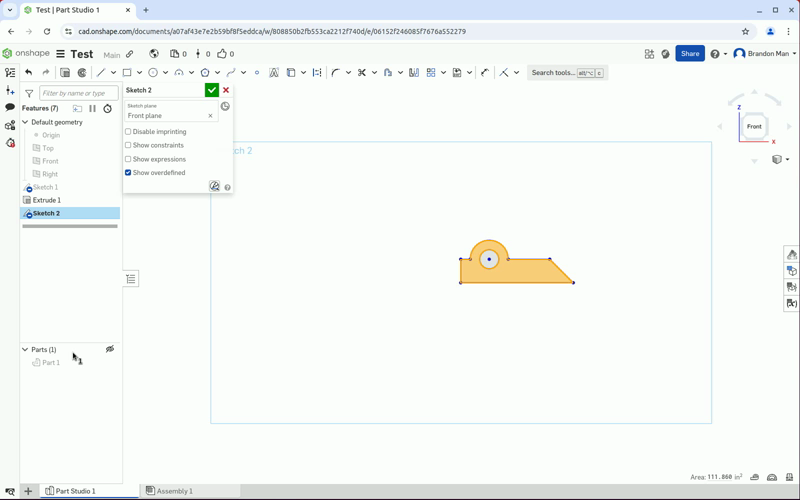
key(shift+y)
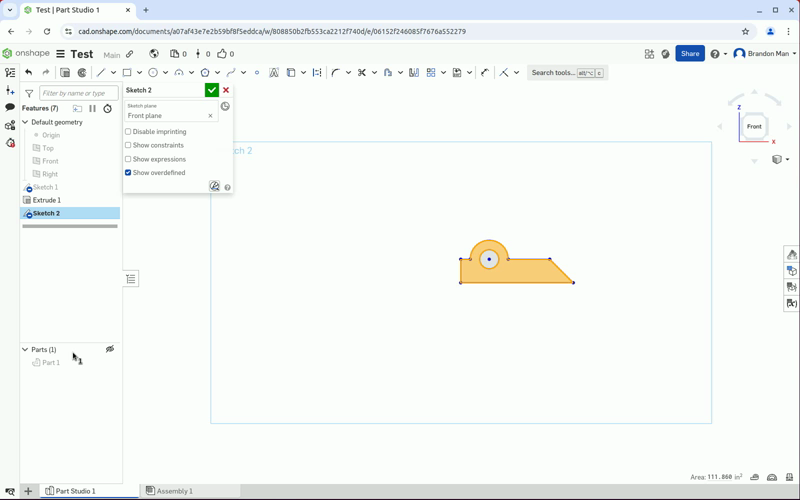
key(shift+e)
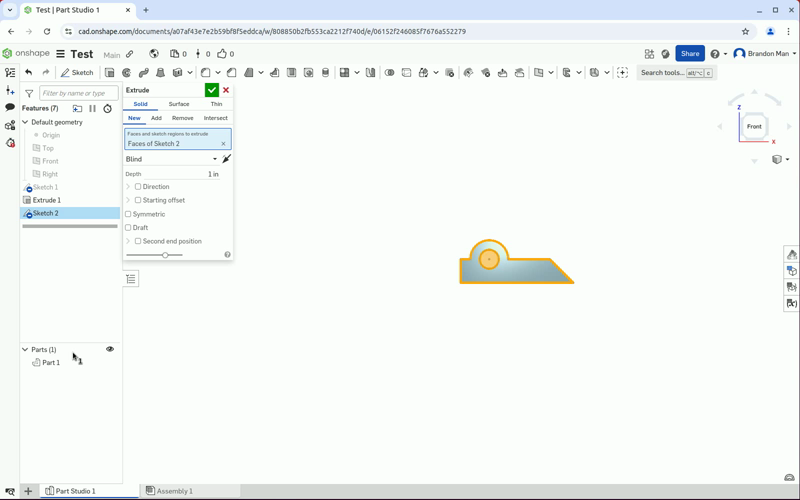
mouse_move(143, 106)
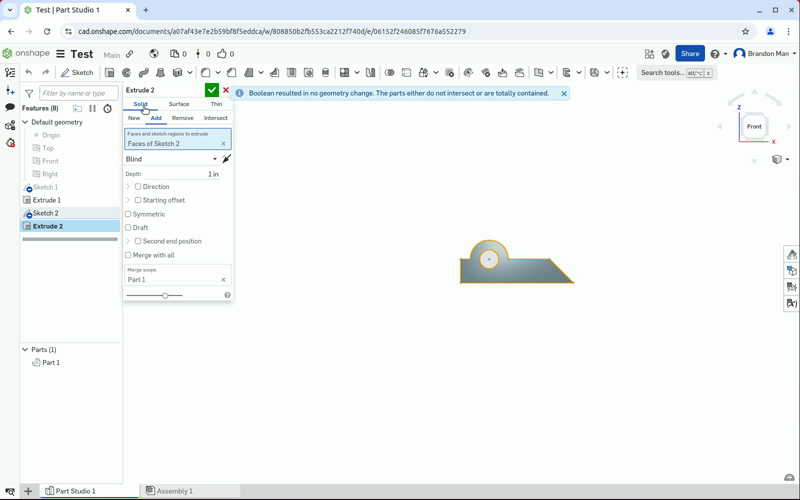
click(143, 106)
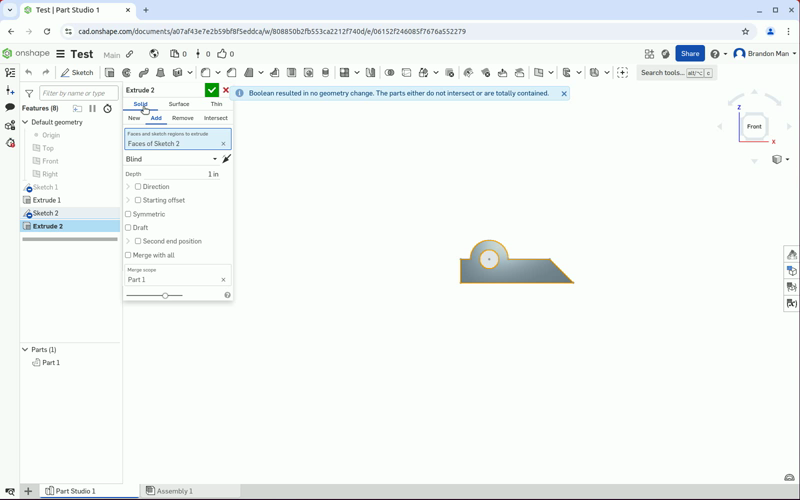
mouse_move(137, 120)
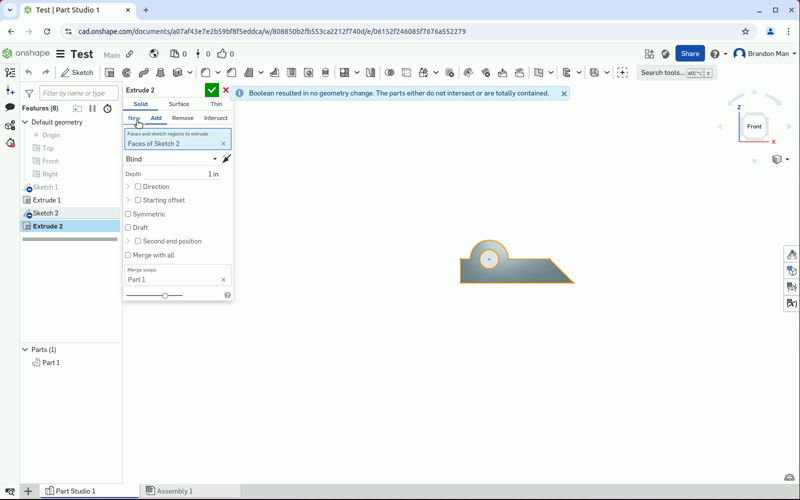
click(137, 120)
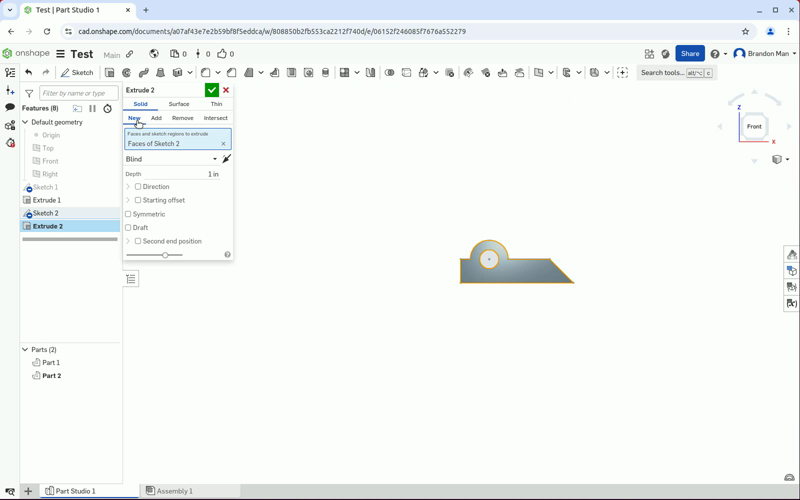
key(tab, 4)
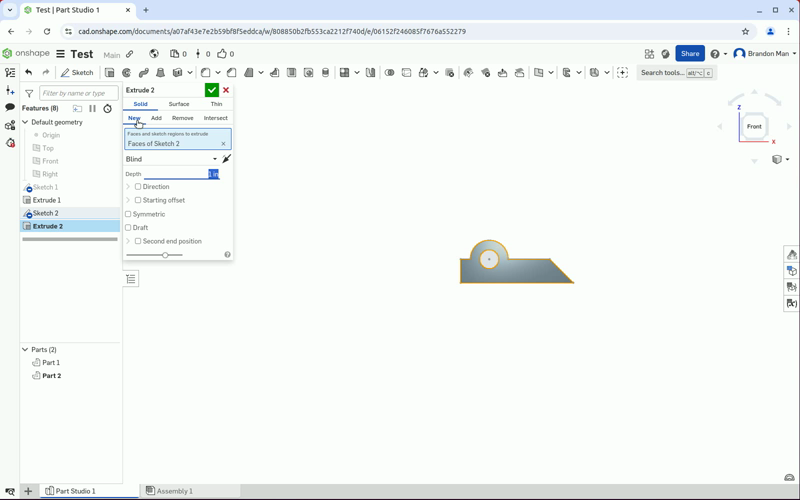
text(1.926)
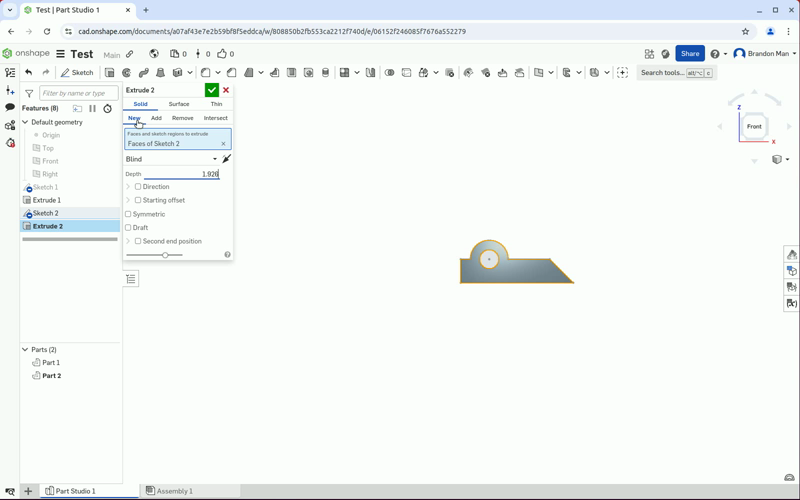
key(enter)
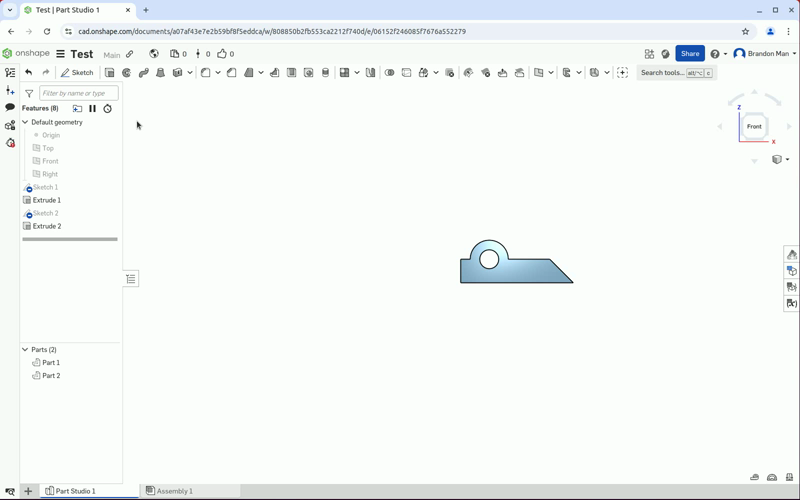
key(shift+h)
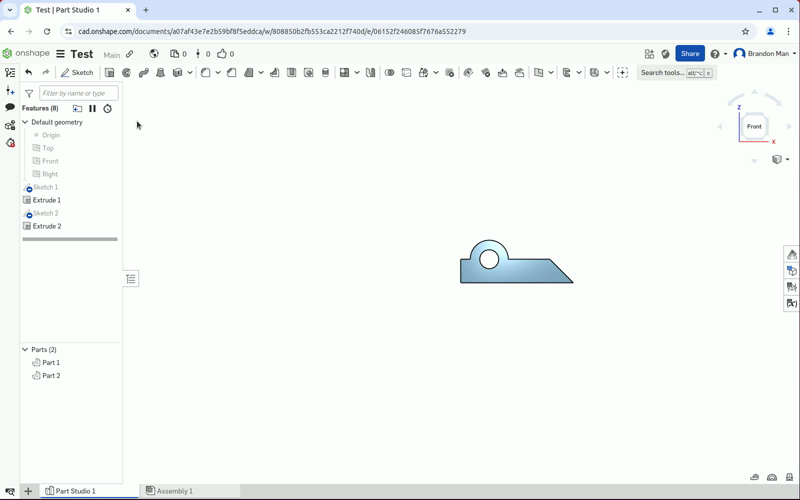
key(shift+h)
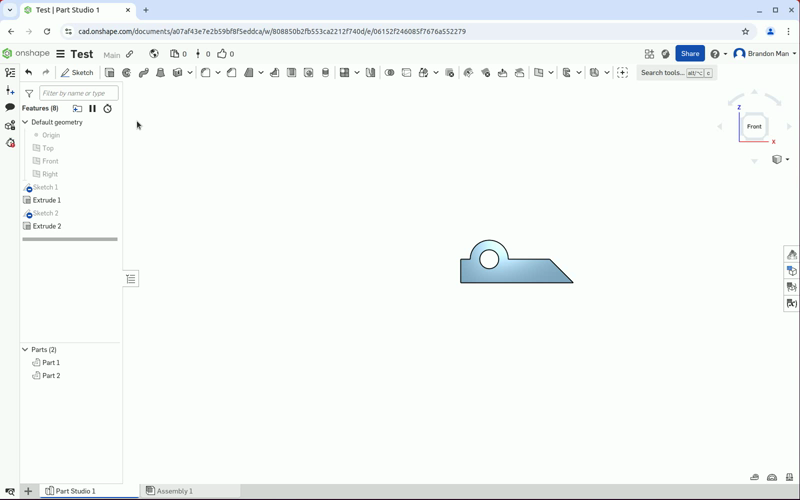
key(shift+7)
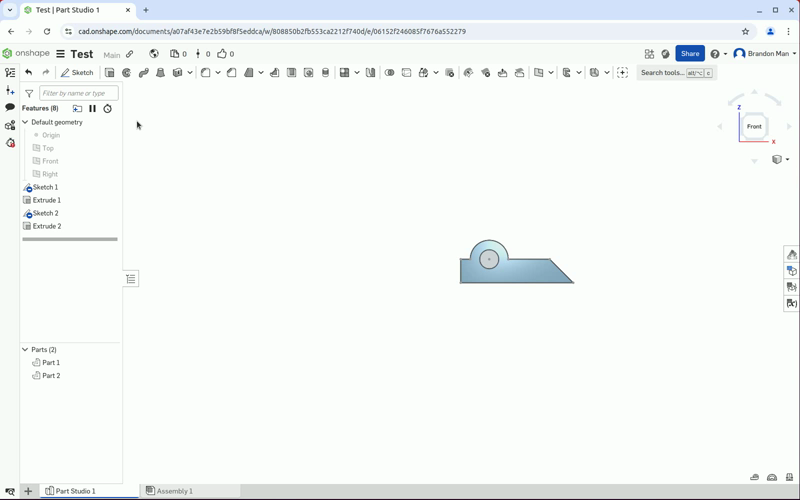
key(left, 2)
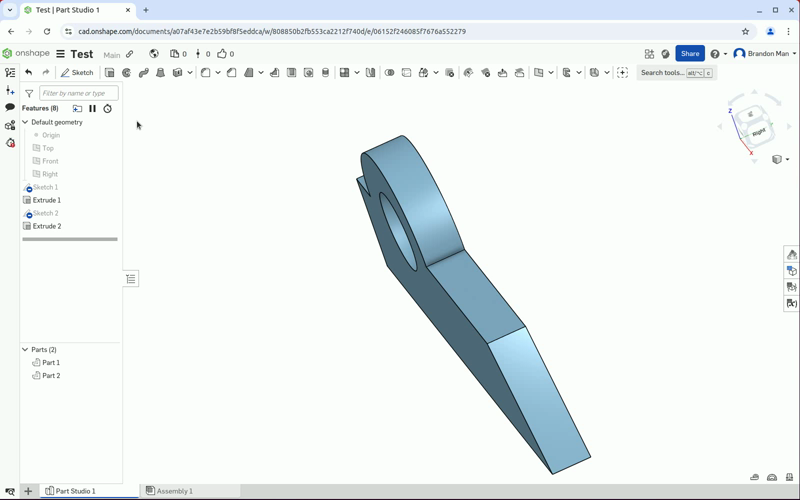
key(down, 2)
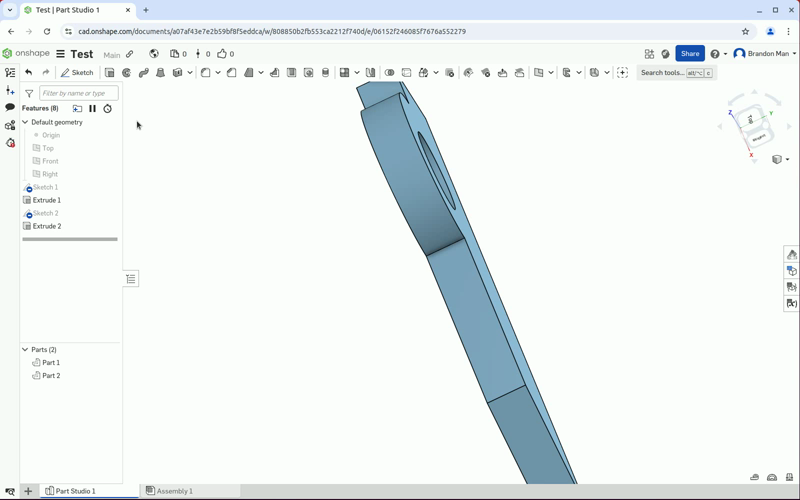
key(up, 2)
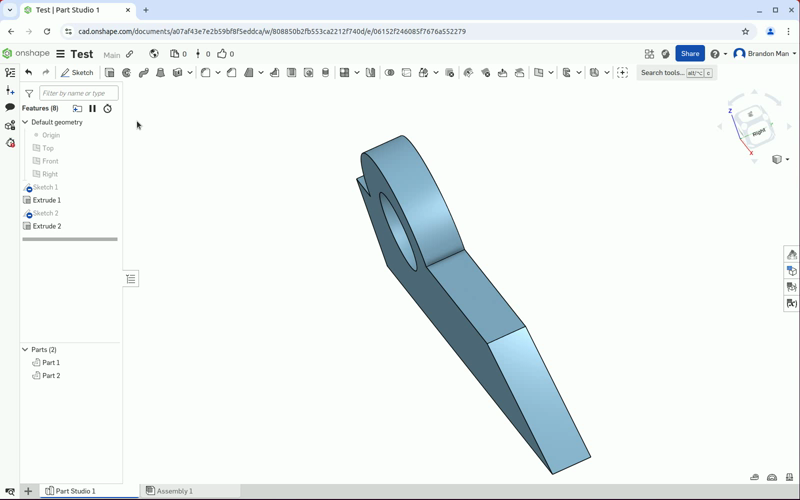
key(right, 2)
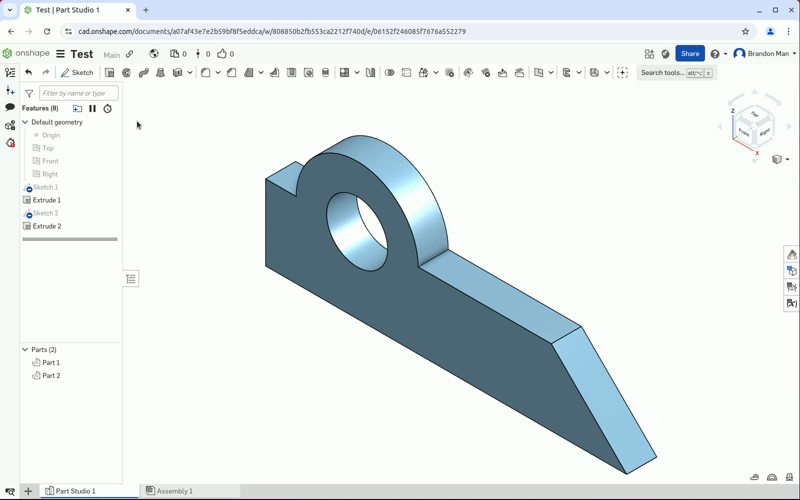
mouse_move(73, 189)
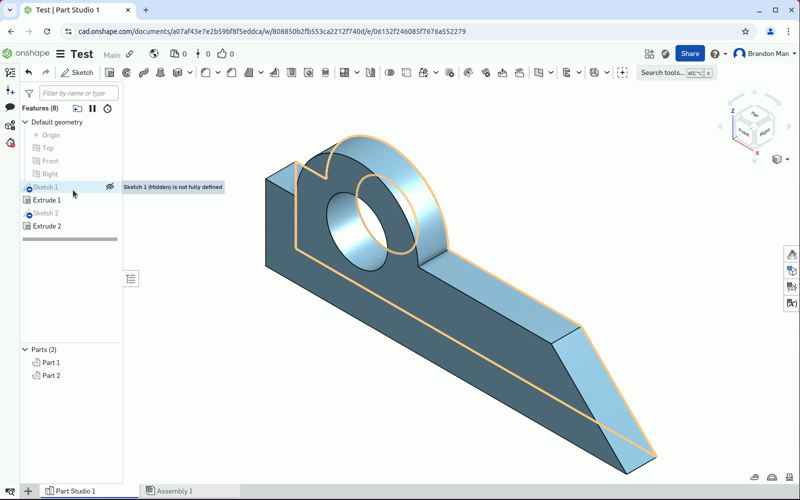
click(73, 189)